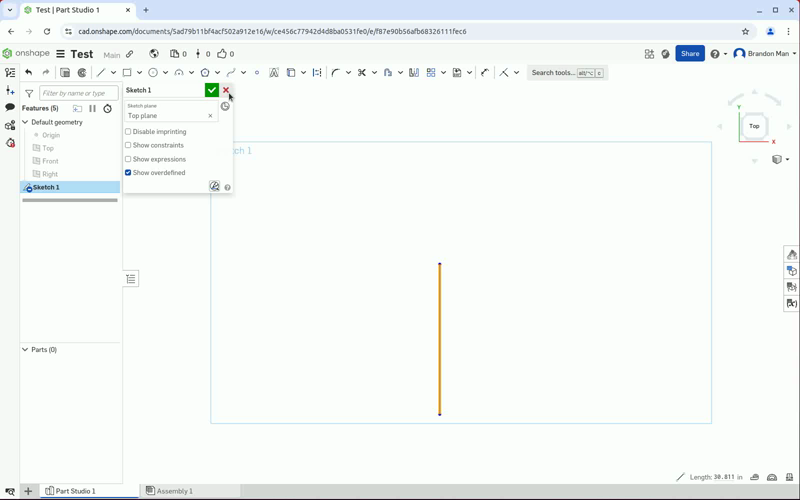
key(shift+h)
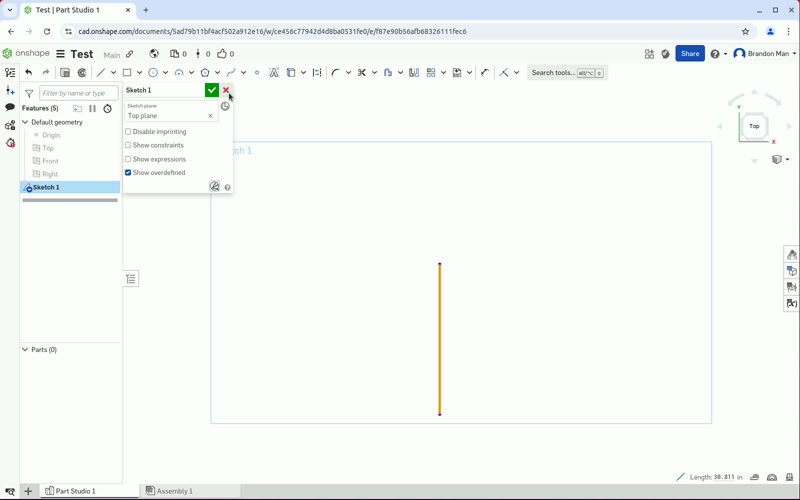
key(shift+s)
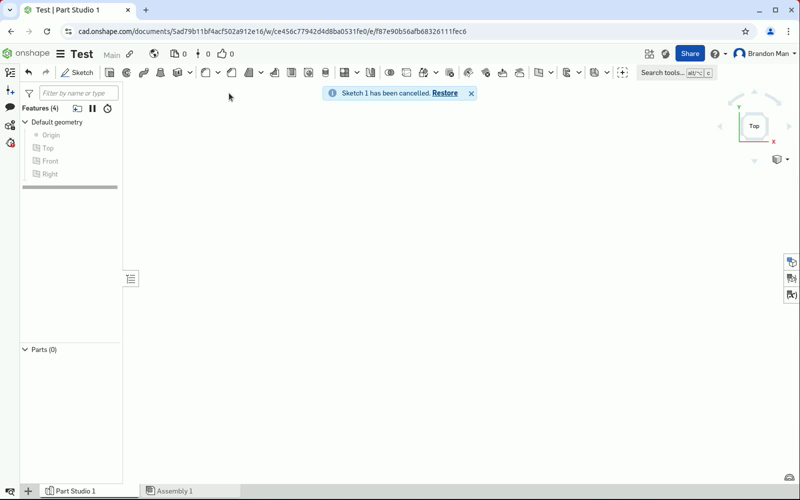
mouse_move(73, 150)
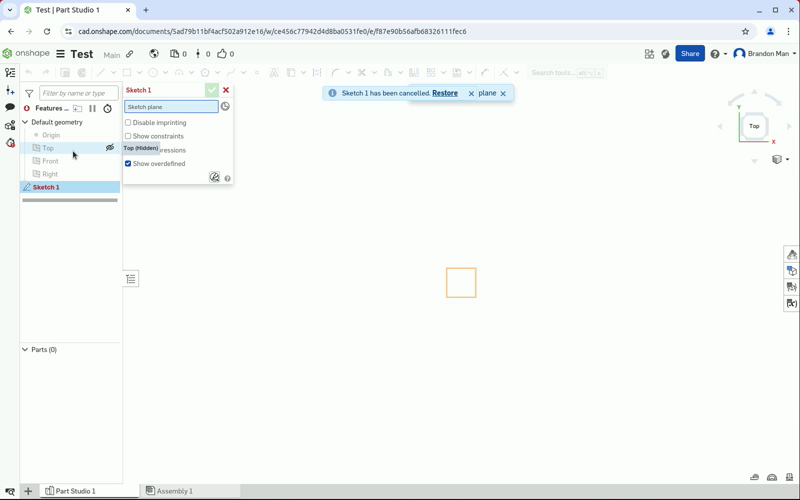
click(73, 150)
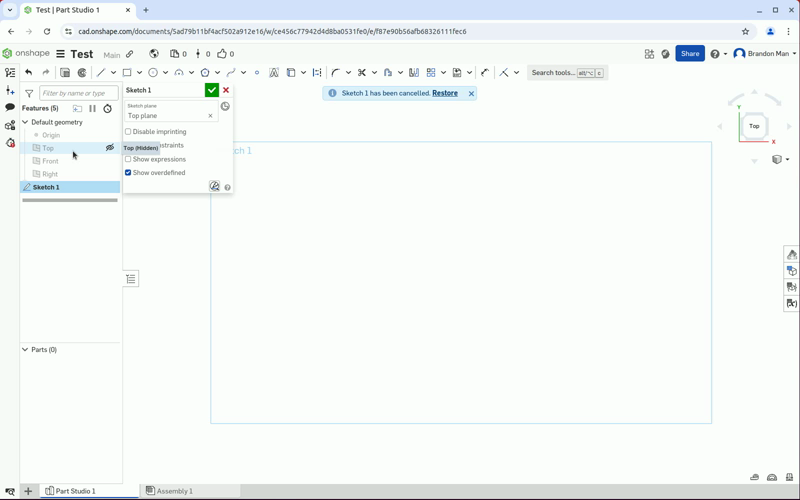
mouse_move(73, 352)
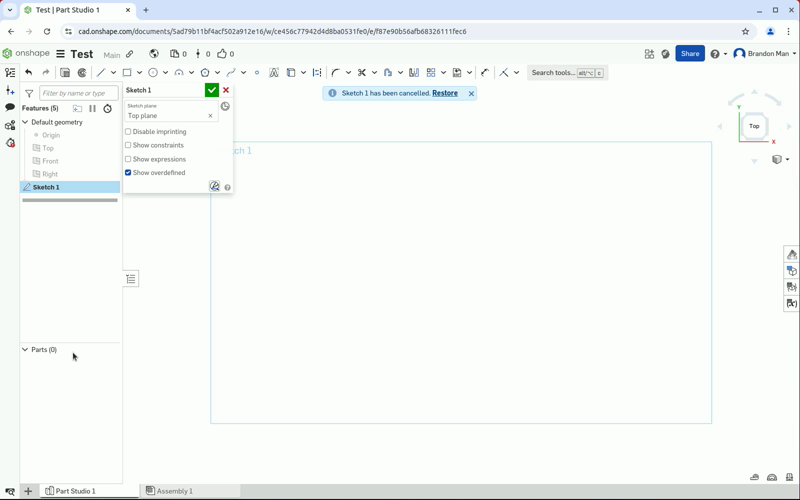
key(y)
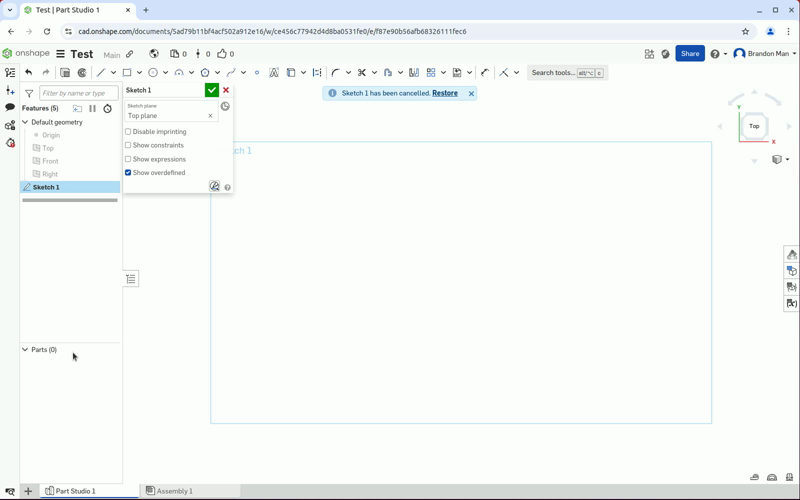
key(l)
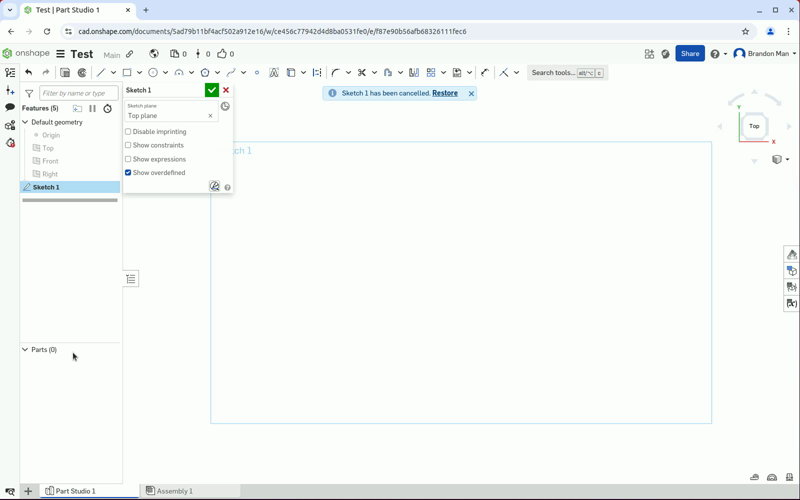
key_down(shift)
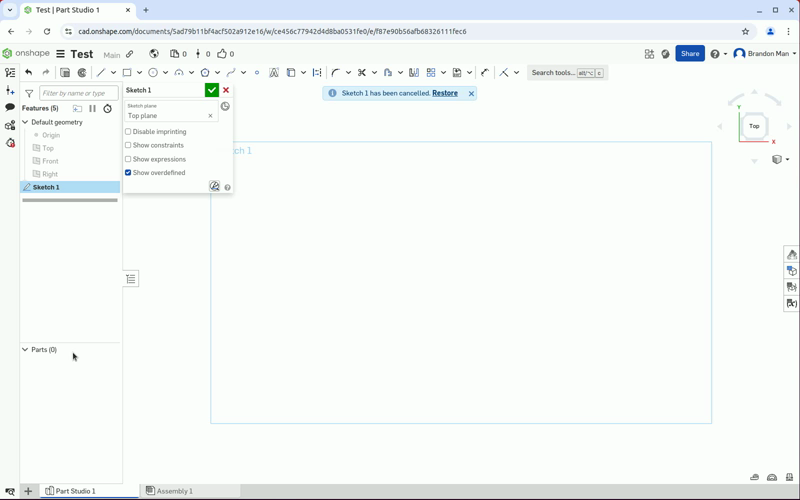
mouse_move(423, 378)
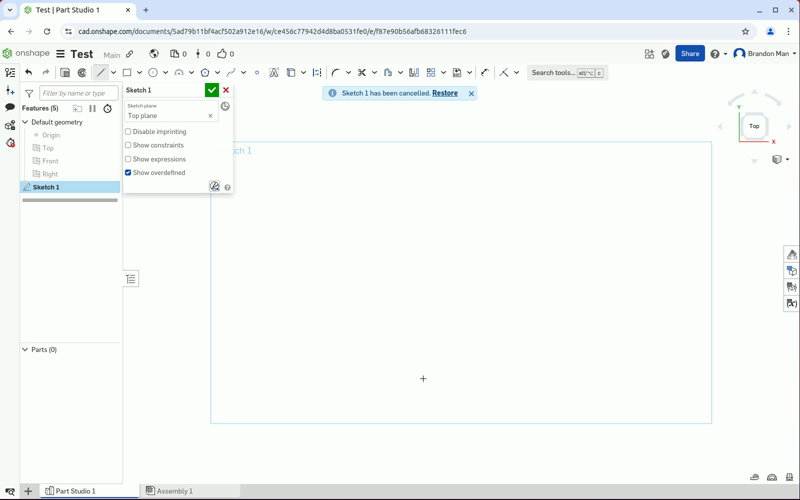
click(423, 378)
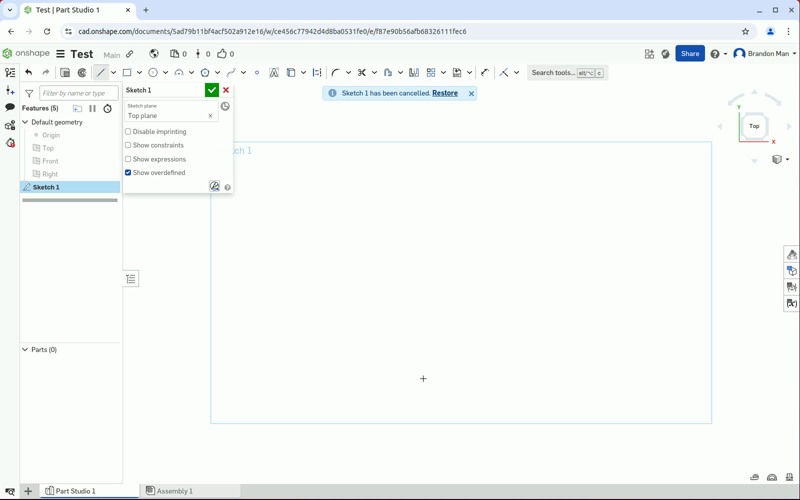
key_up(shift)
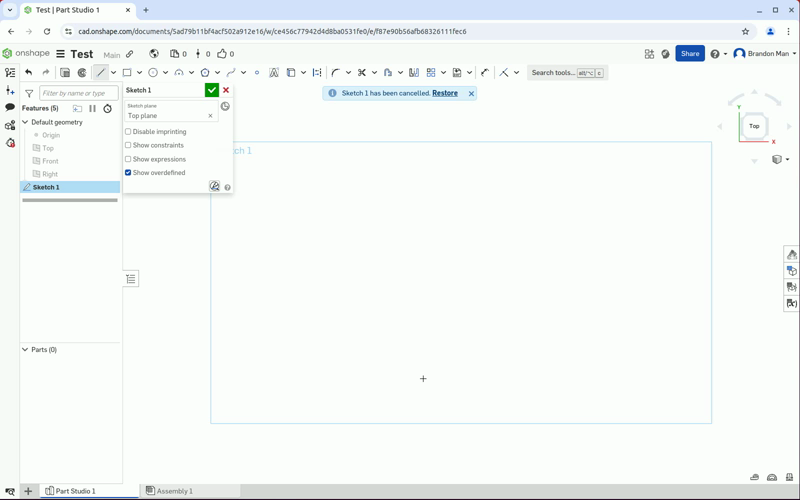
key_down(shift)
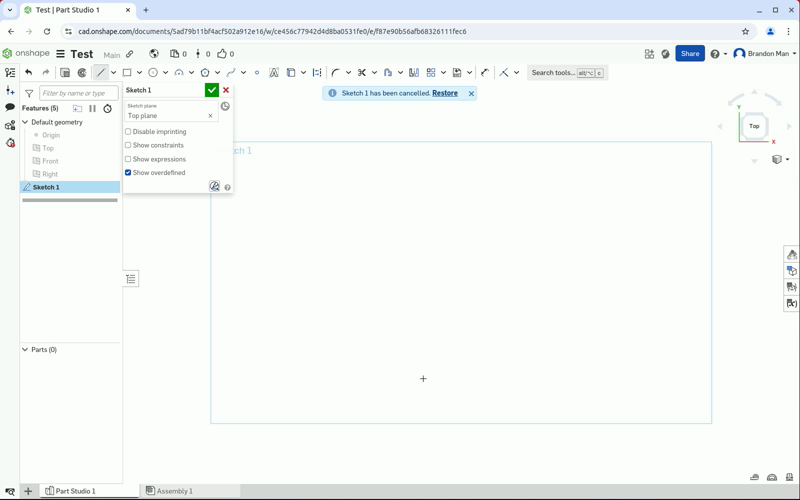
mouse_move(497, 378)
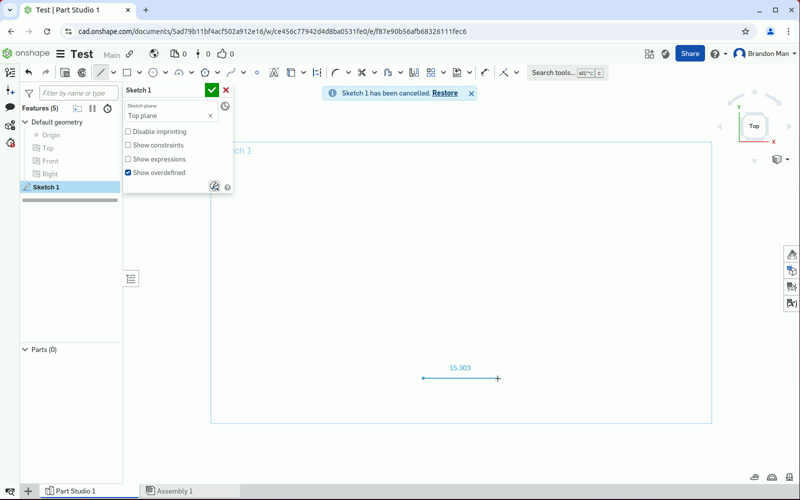
click(497, 378)
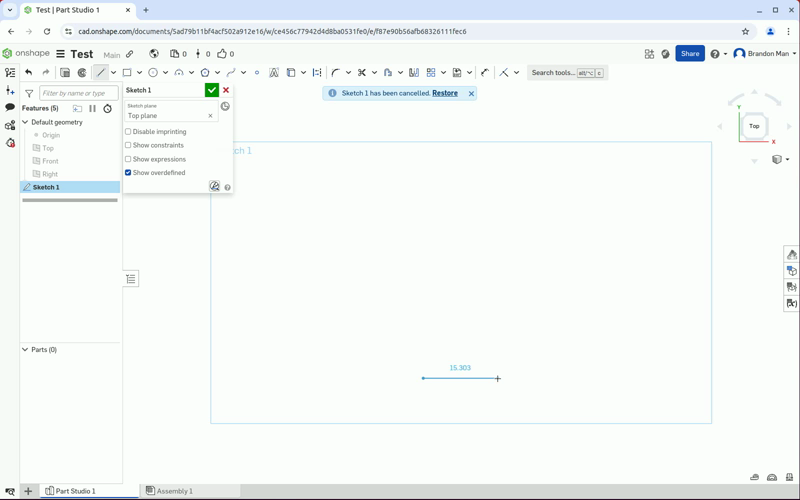
key_up(shift)
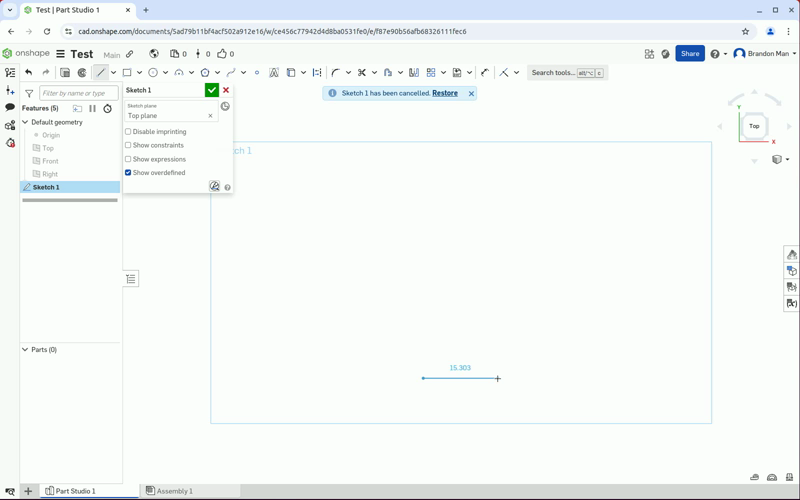
key_down(shift)
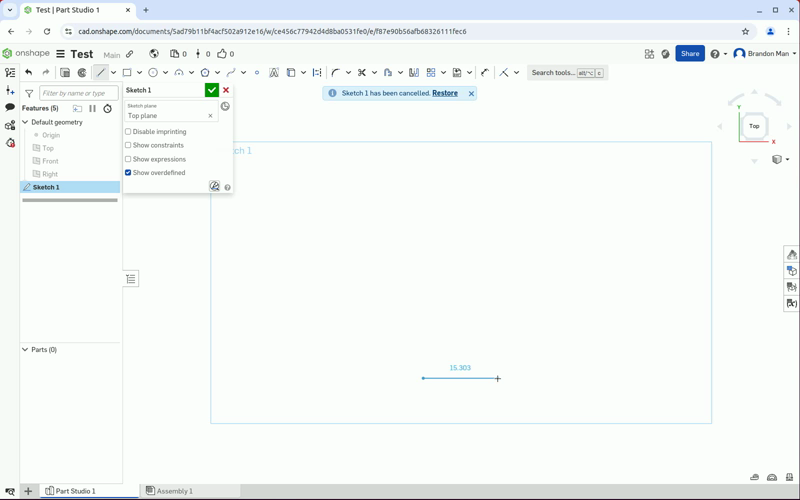
mouse_move(497, 228)
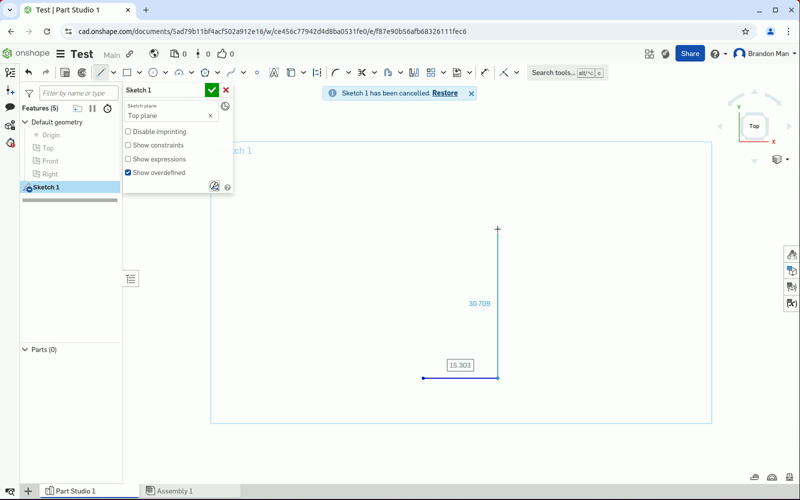
click(497, 228)
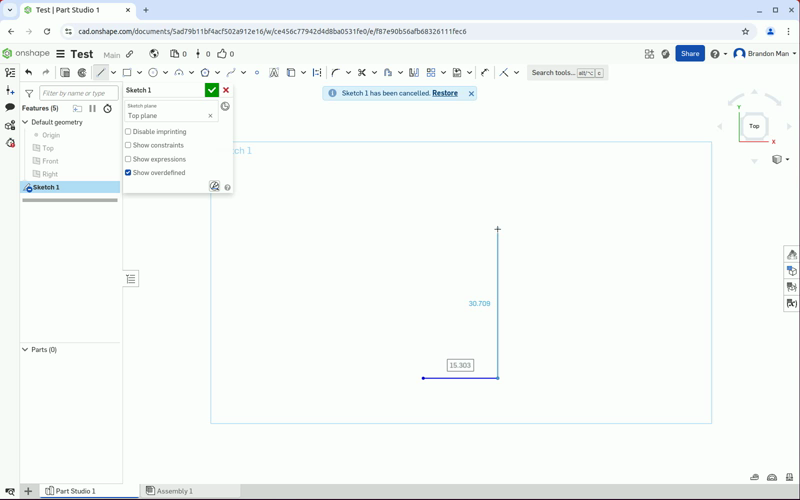
key_up(shift)
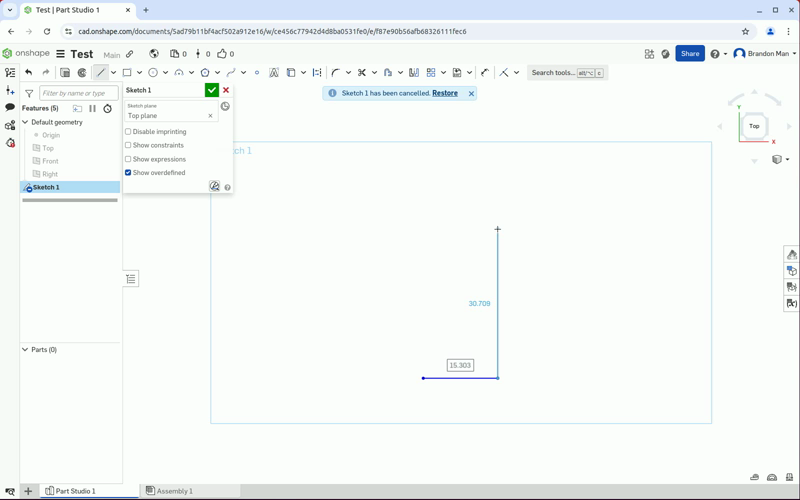
key_down(shift)
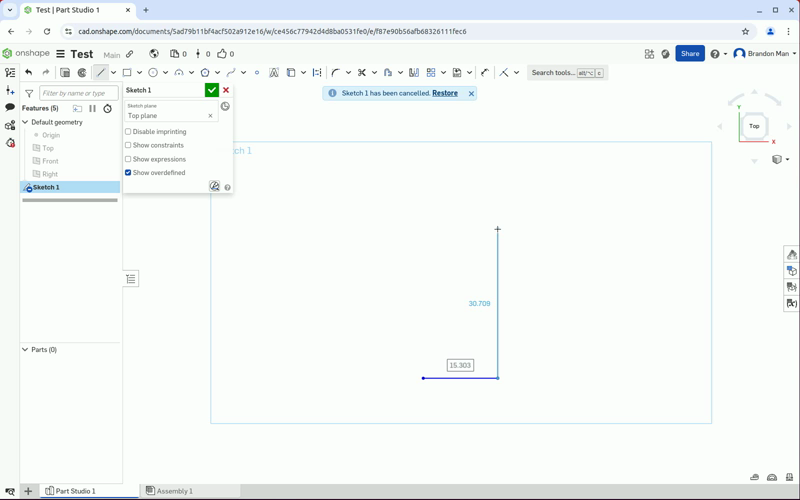
mouse_move(527, 228)
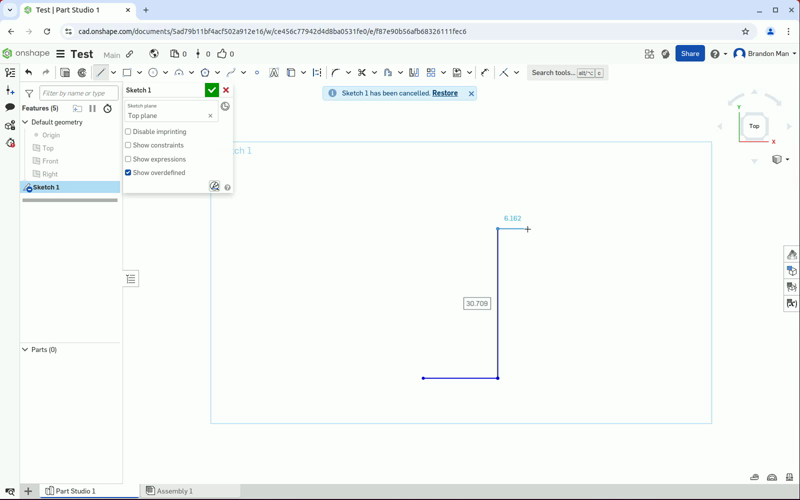
mouse_move(461, 186)
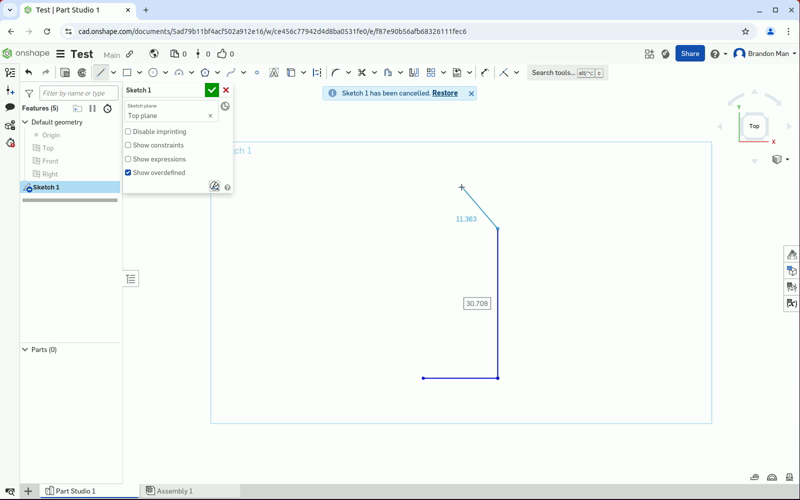
click(461, 186)
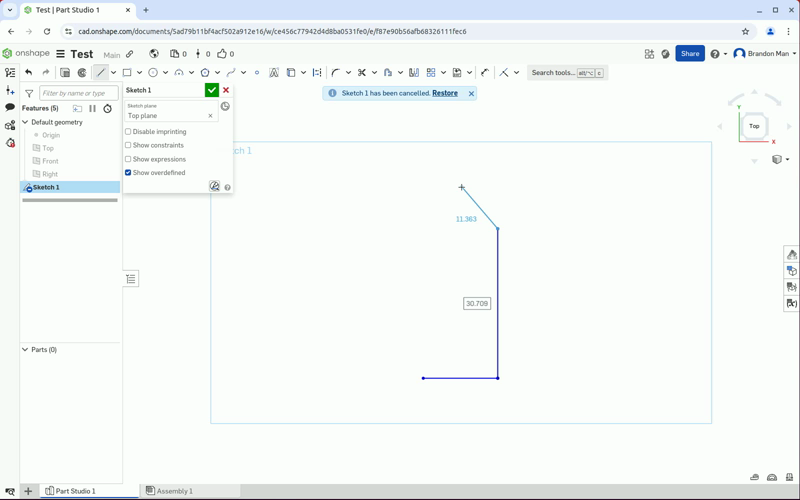
key_up(shift)
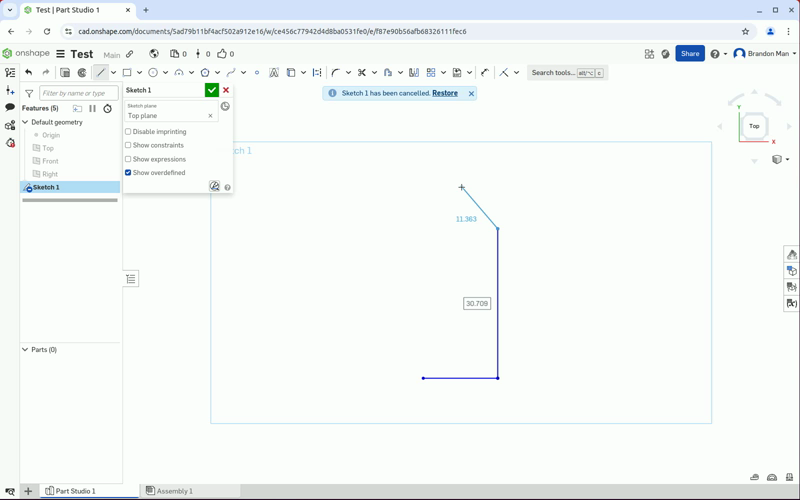
key_down(shift)
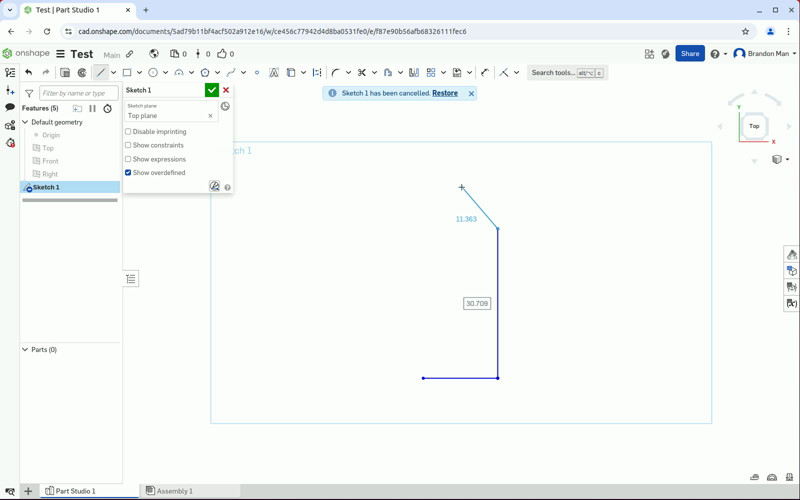
mouse_move(491, 186)
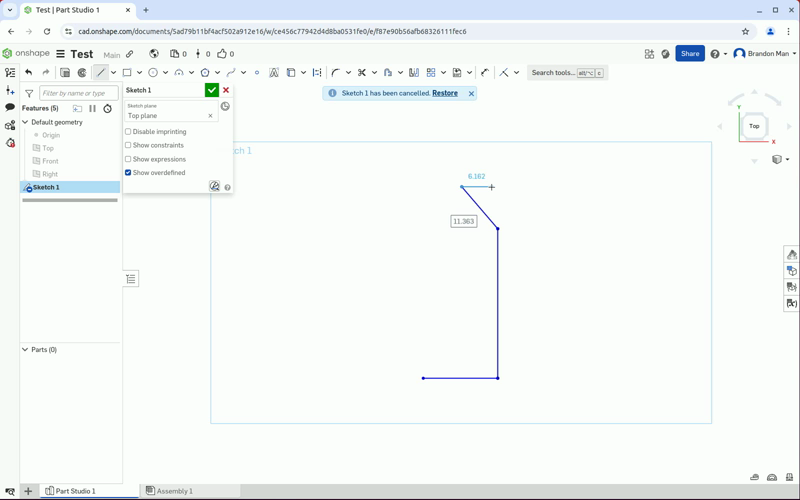
mouse_move(423, 228)
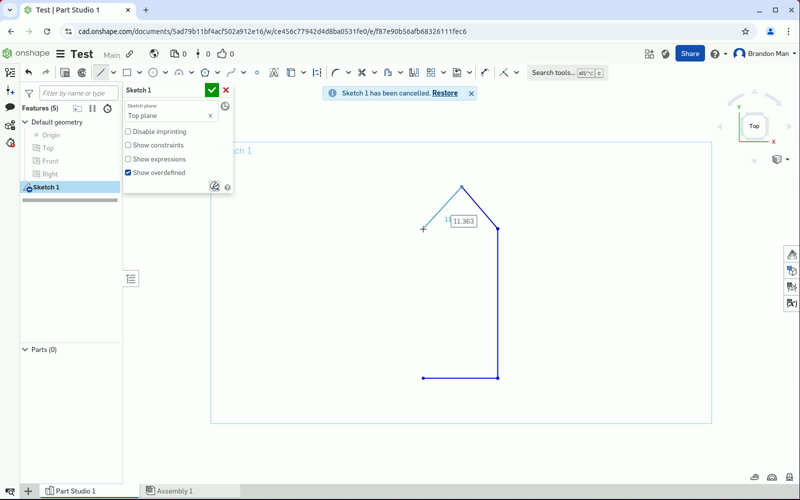
click(423, 228)
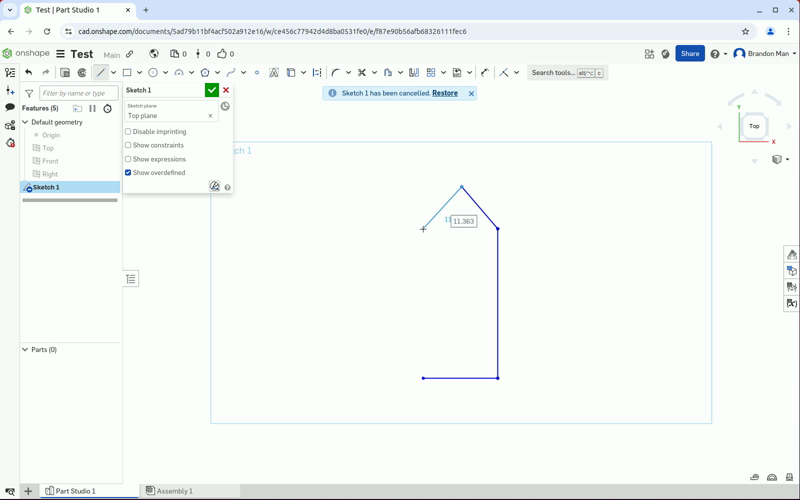
key_up(shift)
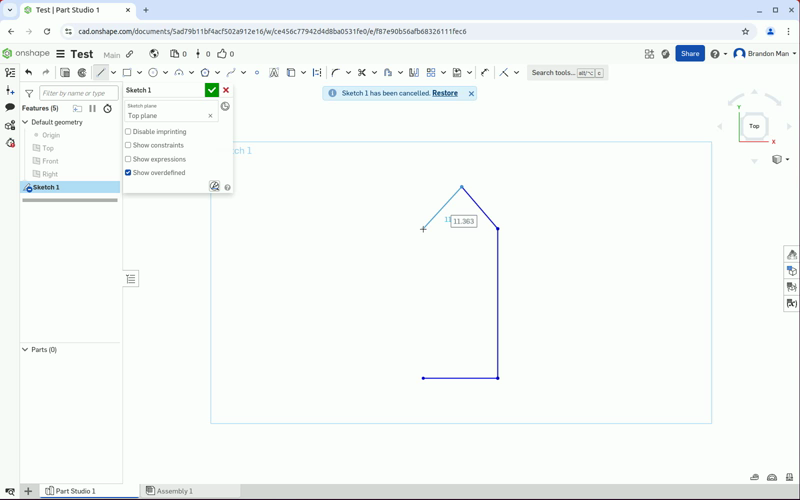
key_down(shift)
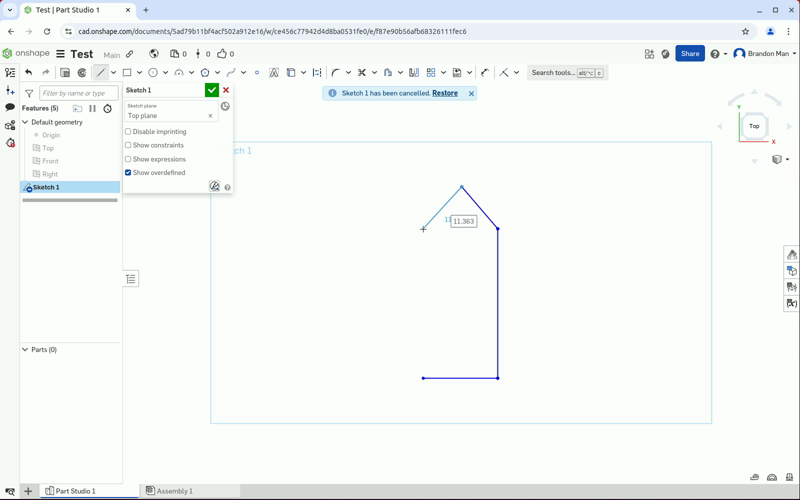
mouse_move(423, 378)
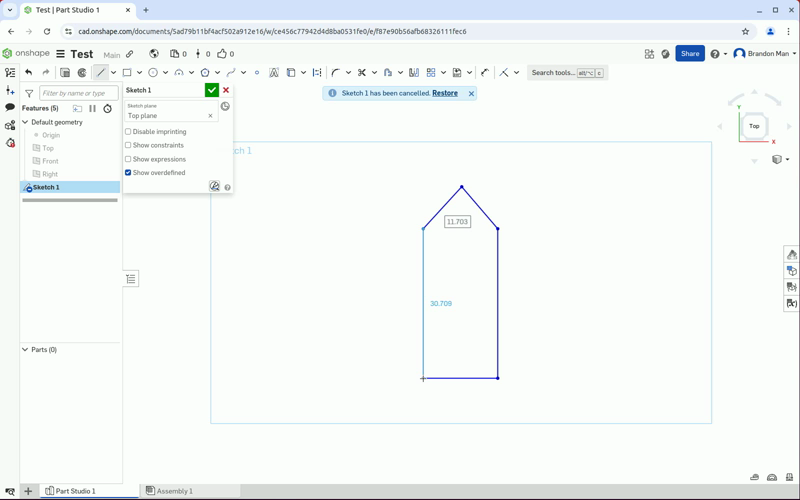
key_up(shift)
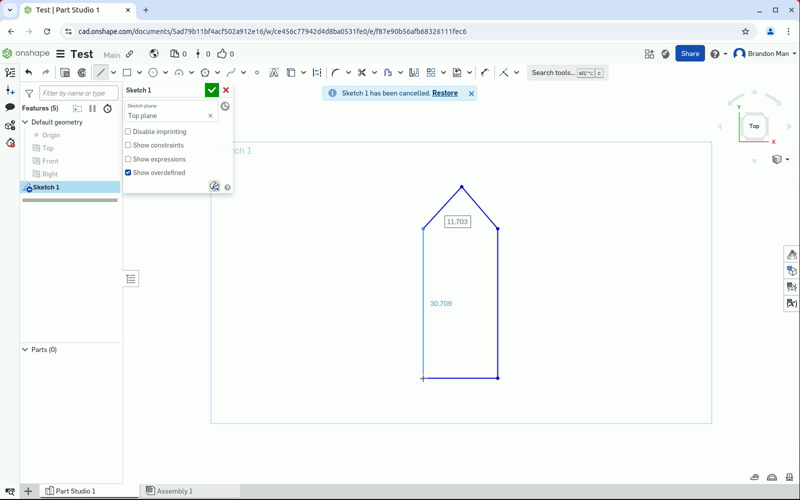
click(423, 378)
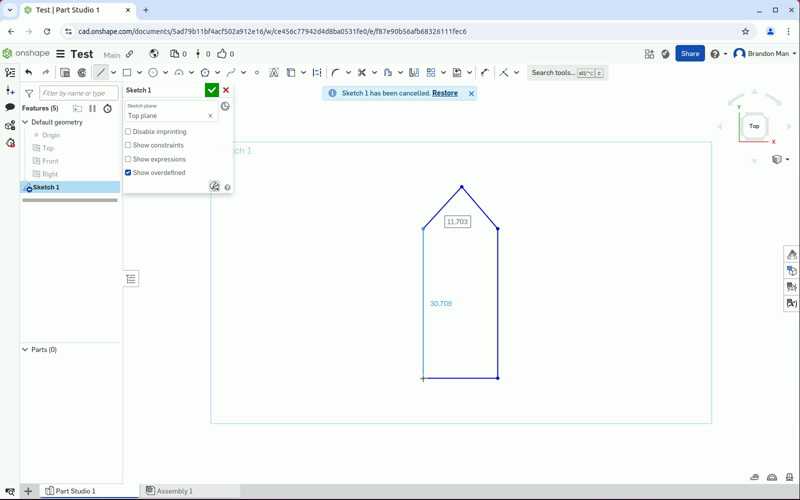
key(esc)
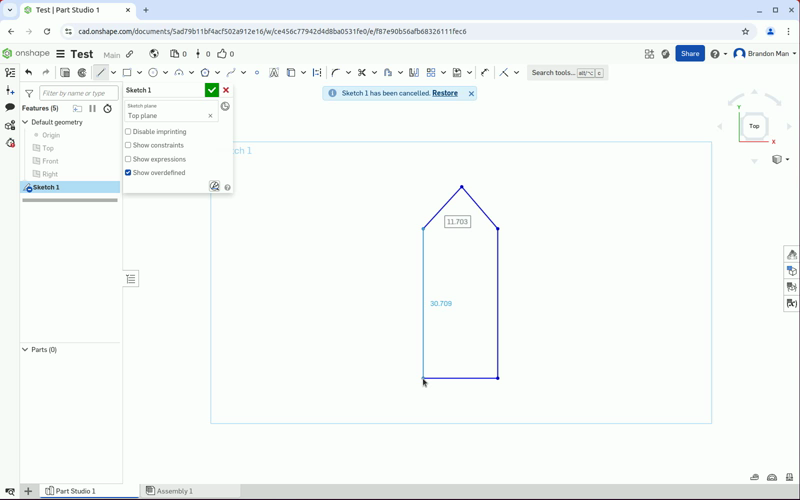
mouse_move(437, 265)
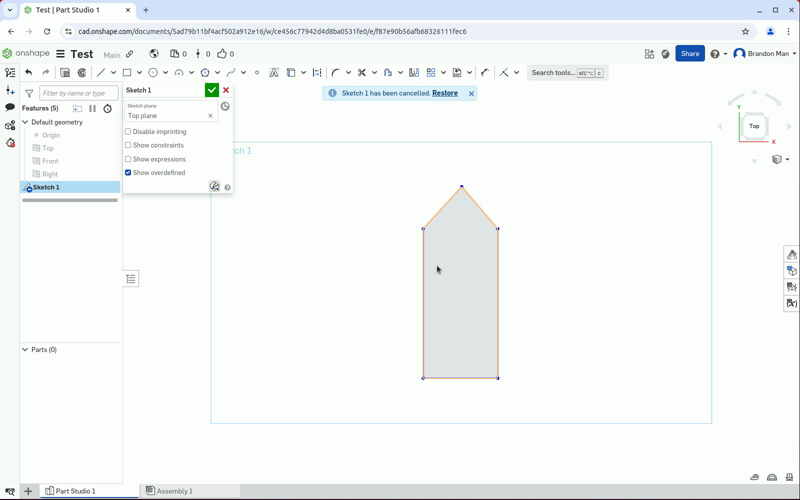
click(437, 265)
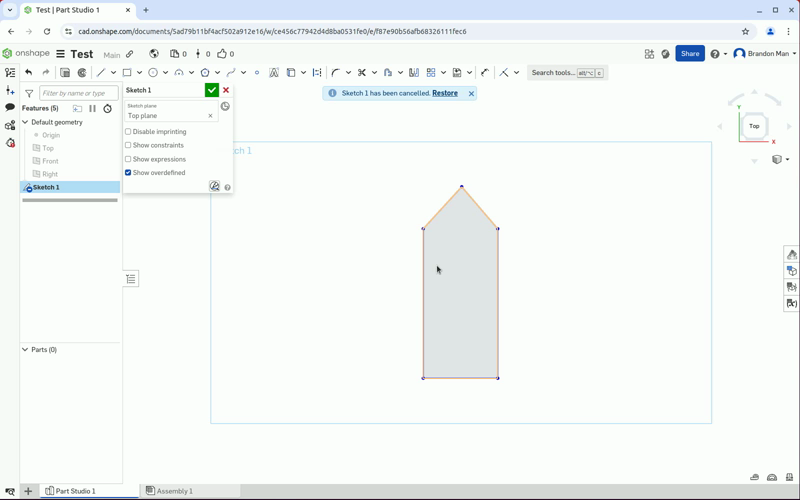
mouse_move(73, 352)
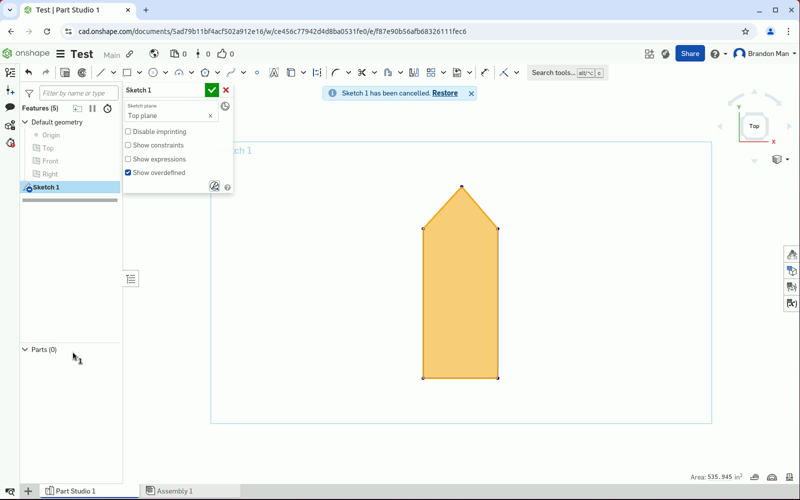
key(shift+y)
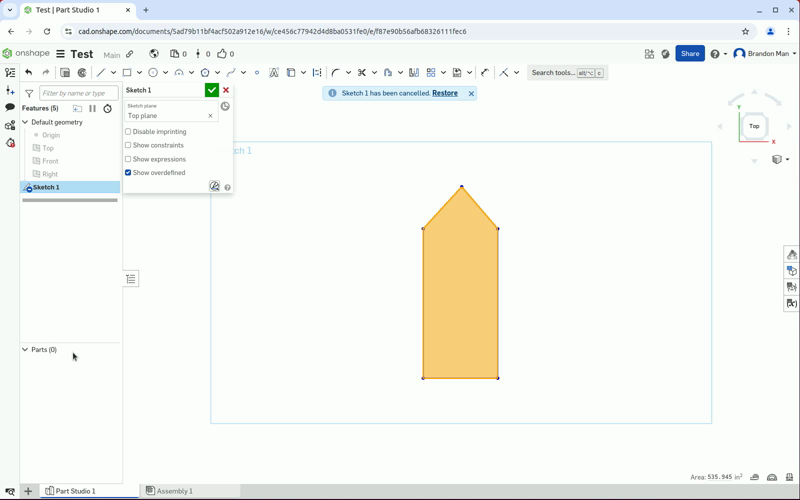
key(shift+e)
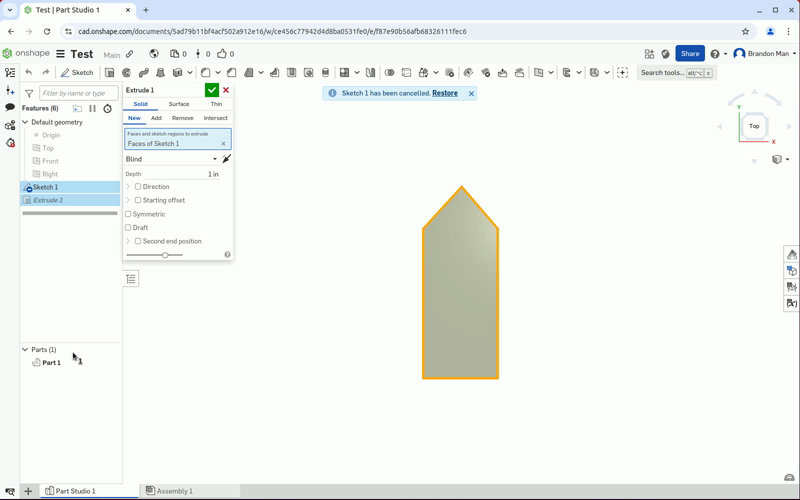
mouse_move(143, 106)
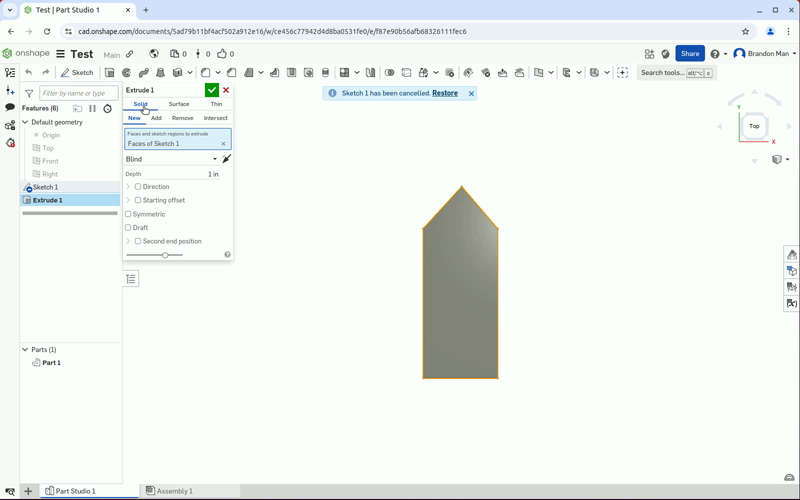
click(143, 106)
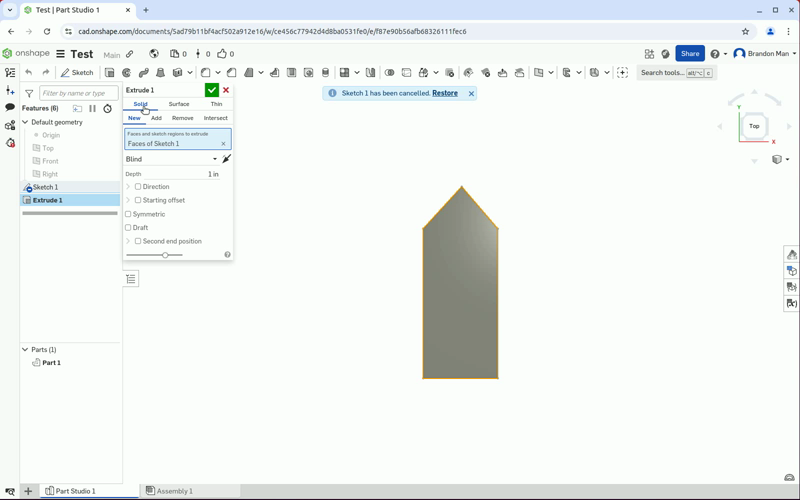
mouse_move(137, 120)
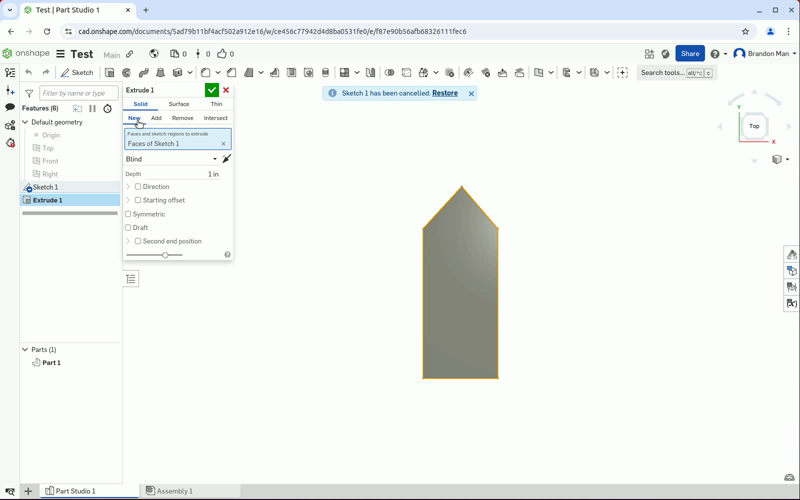
click(137, 120)
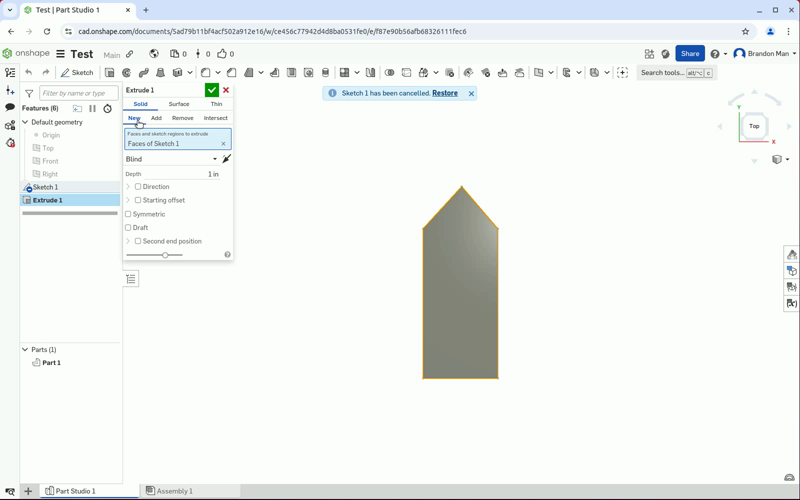
key(tab, 4)
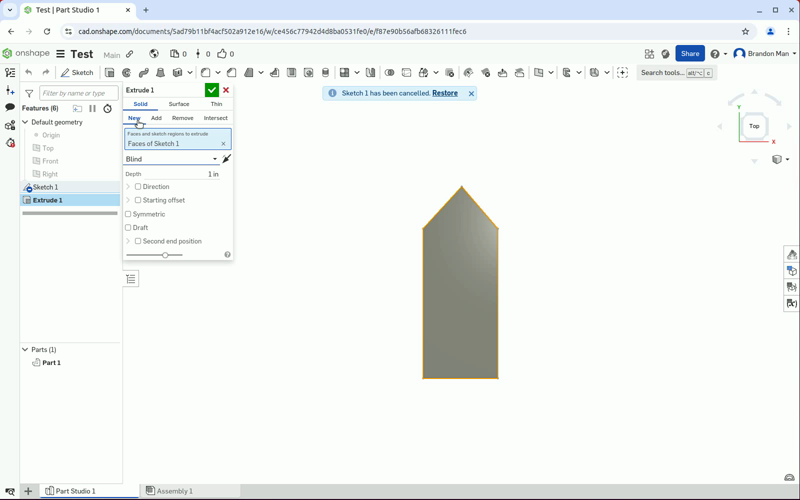
text(7.703)
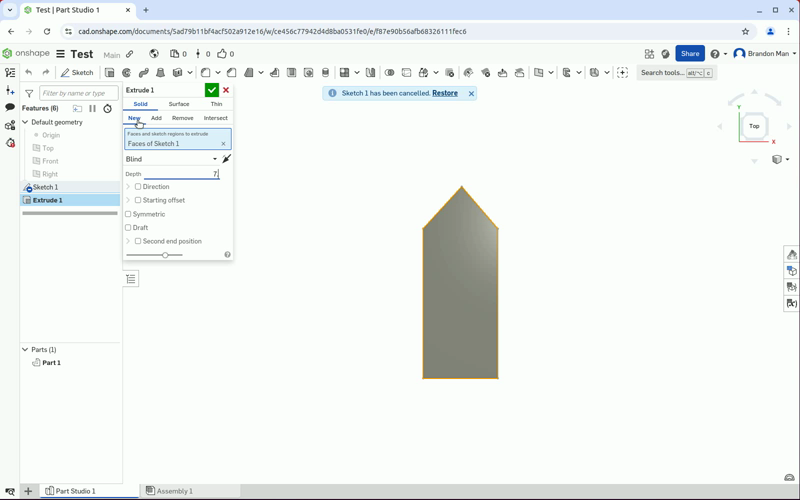
key(enter)
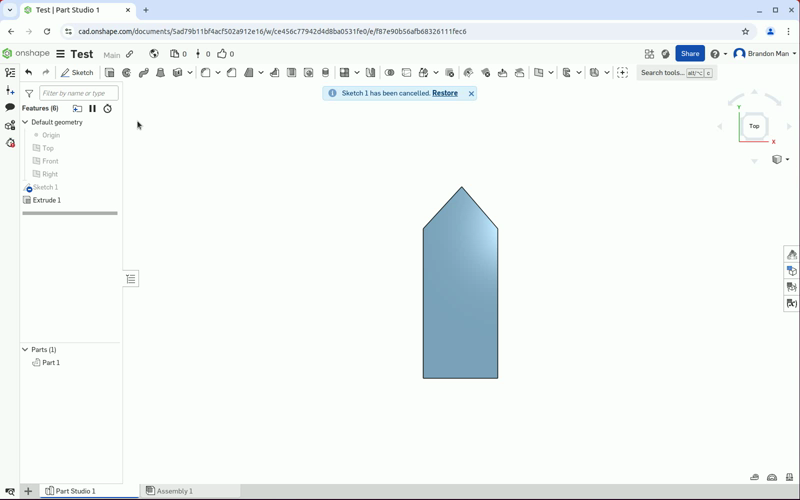
key(shift+h)
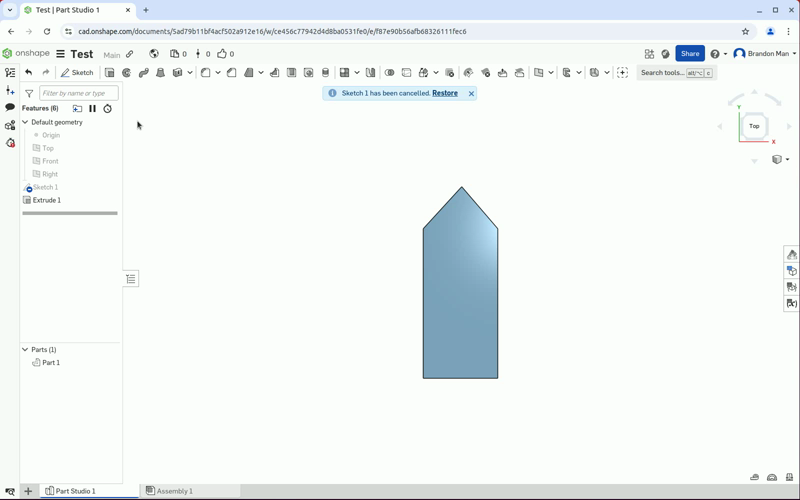
key(shift+h)
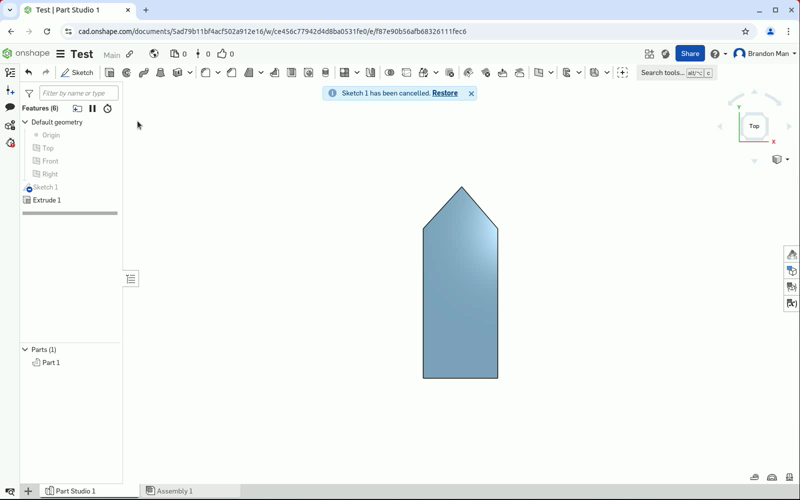
mouse_move(73, 189)
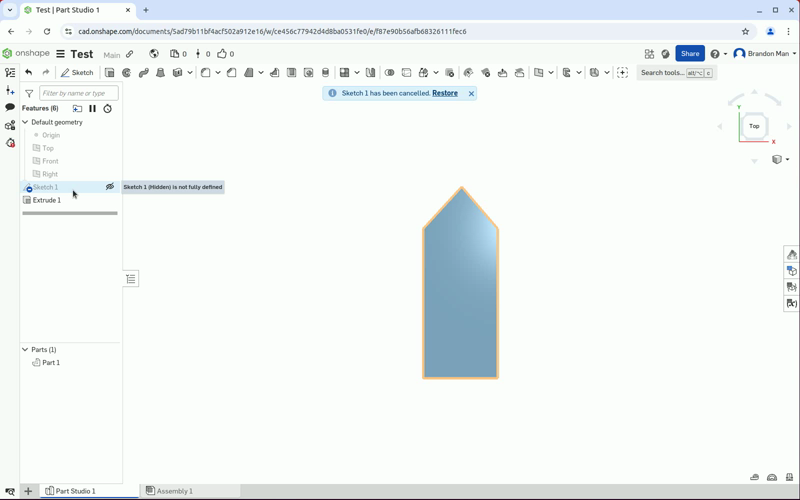
click(73, 189)
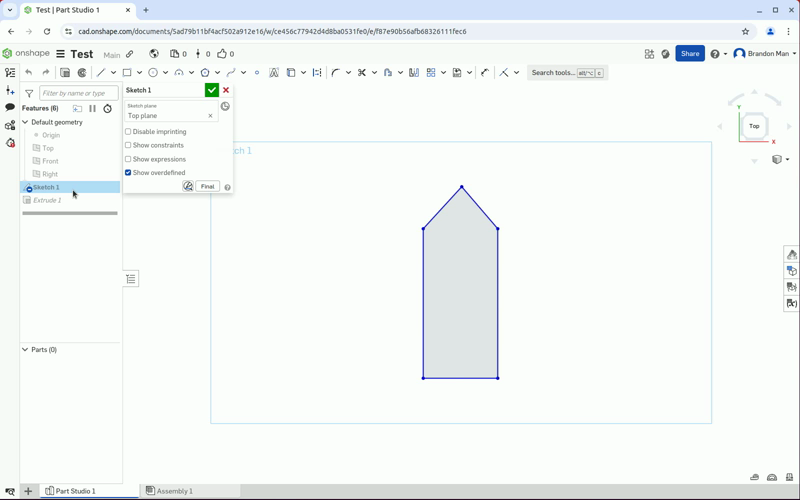
mouse_move(229, 92)
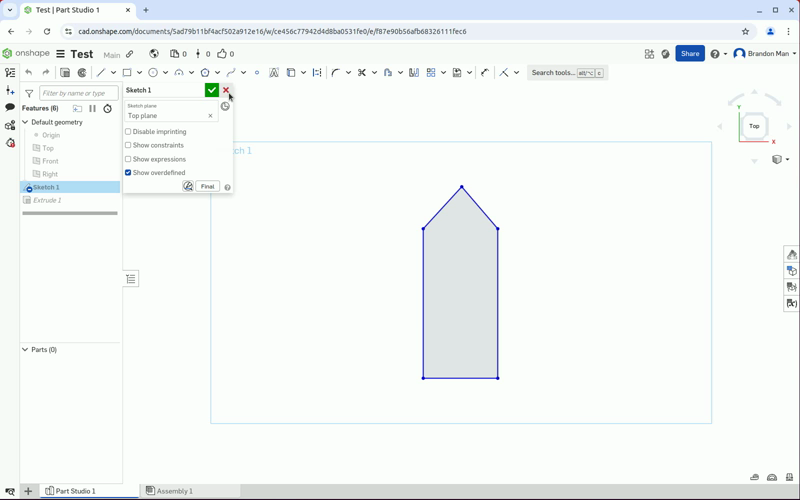
click(229, 92)
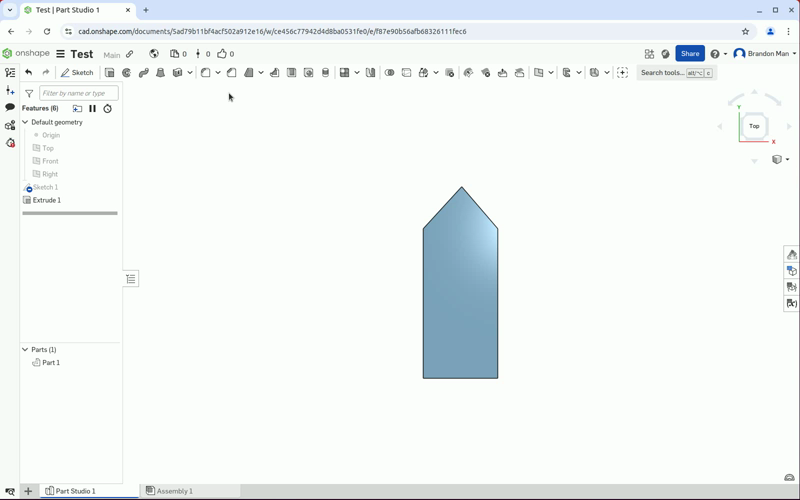
mouse_move(541, 75)
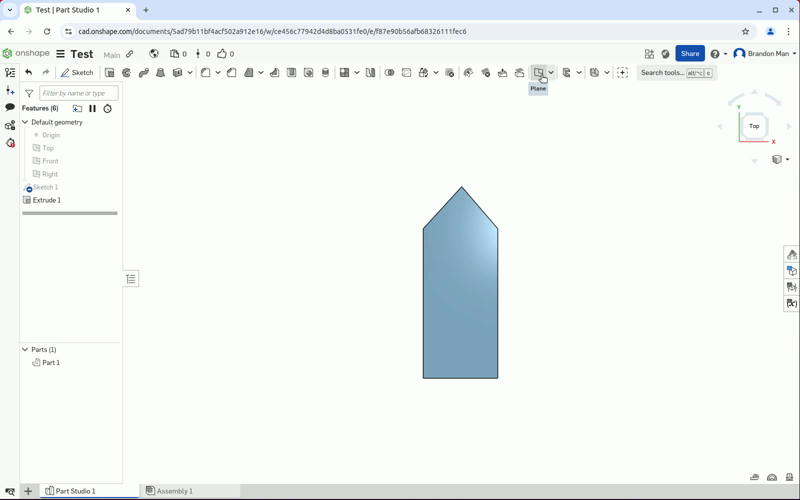
click(541, 75)
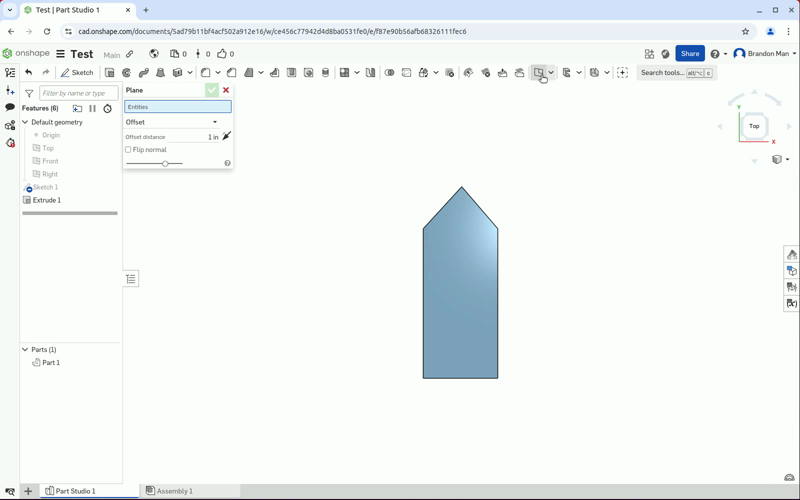
mouse_move(73, 150)
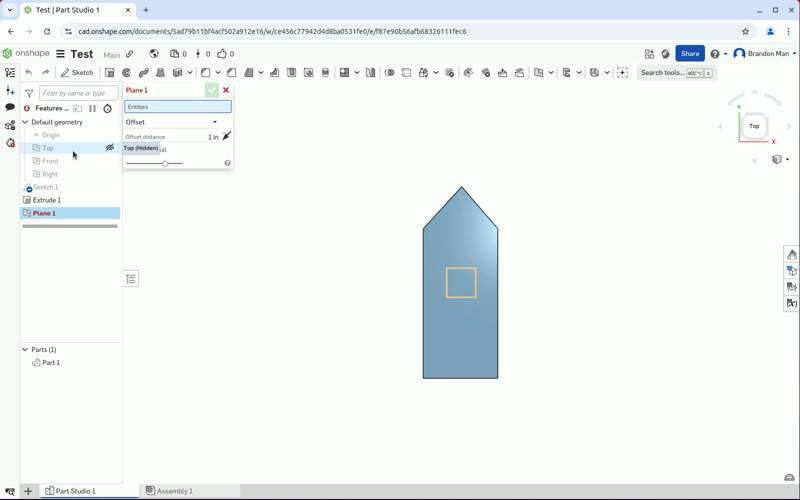
click(73, 150)
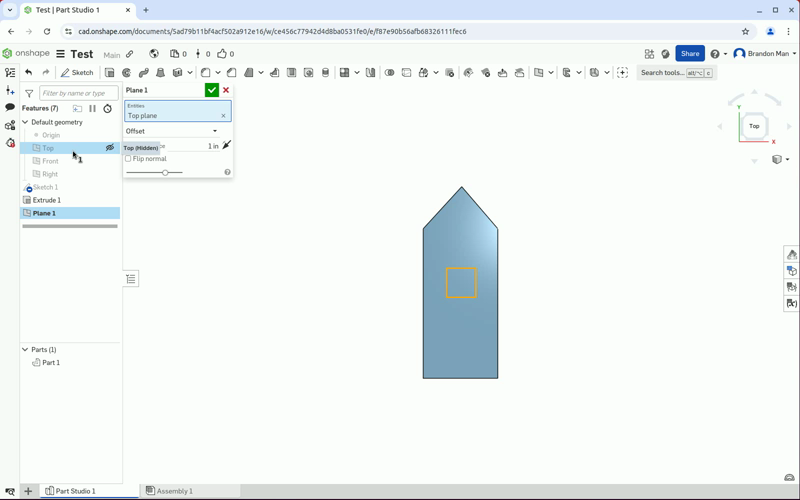
key(tab, 2)
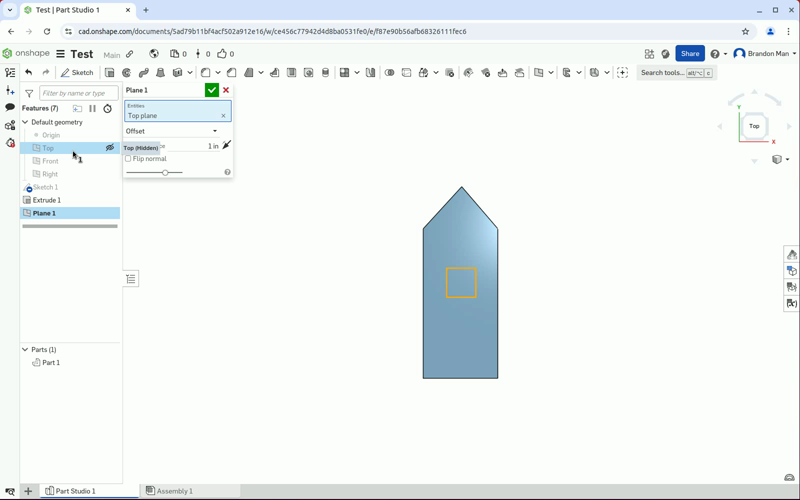
text(7.703)
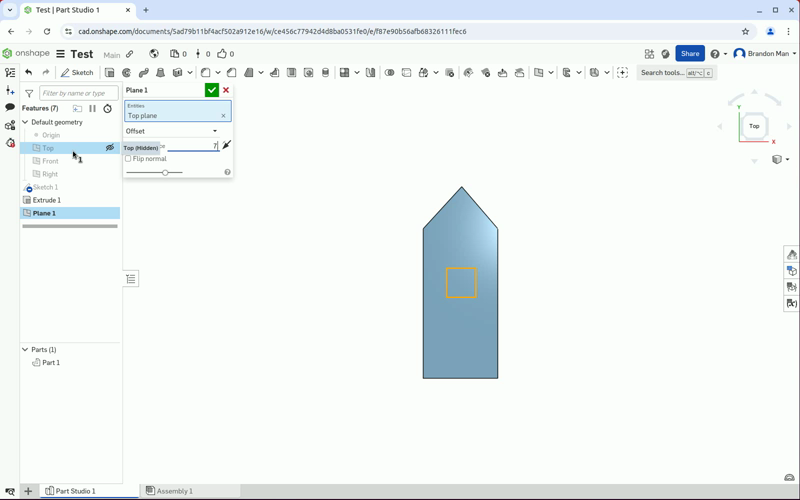
key(enter, 2)
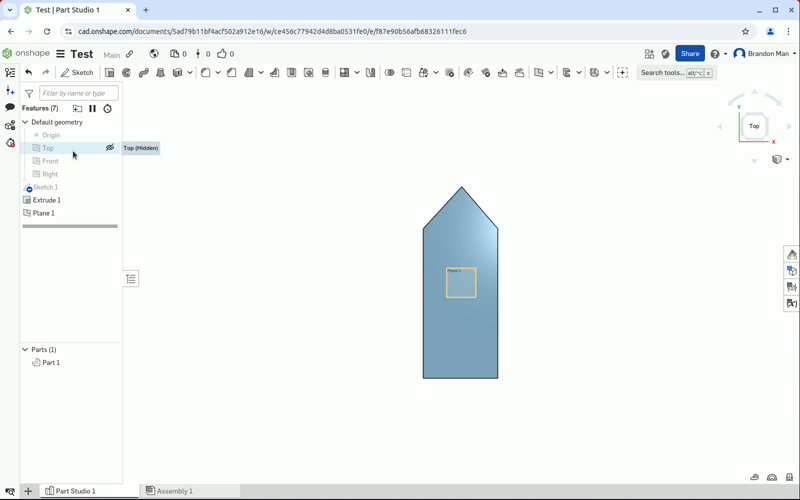
key(shift+s)
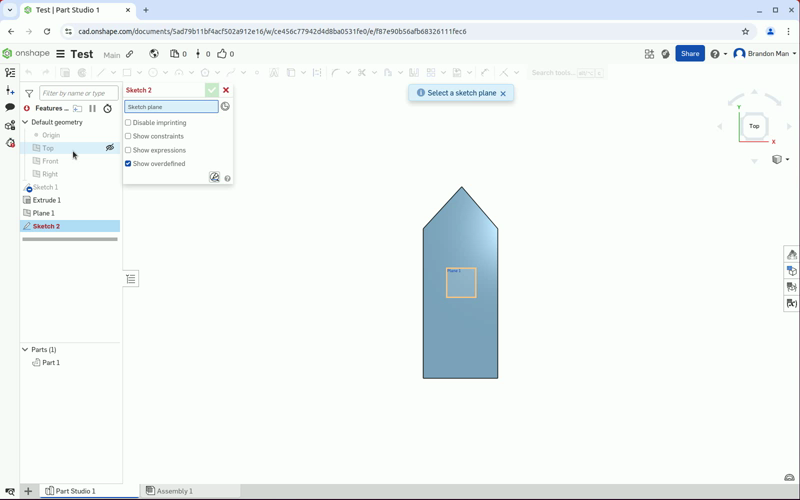
mouse_move(73, 215)
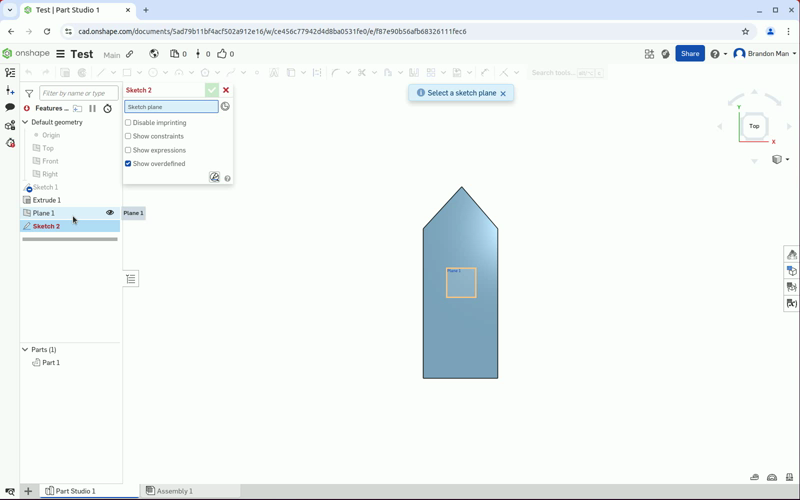
click(73, 215)
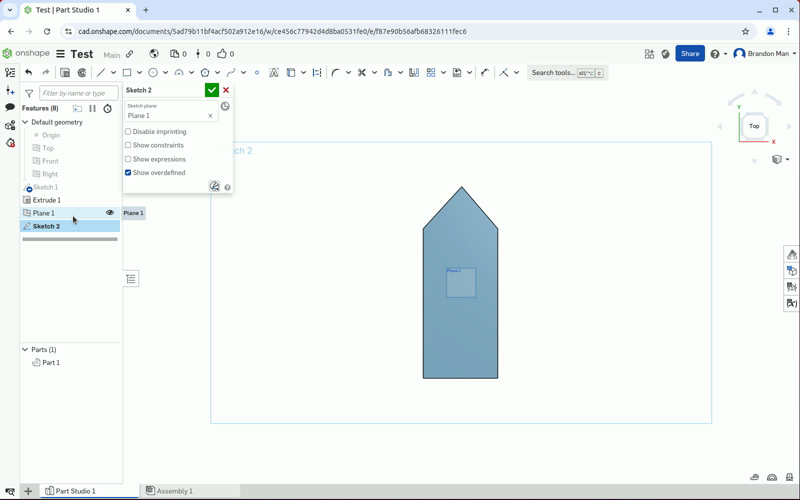
mouse_move(73, 352)
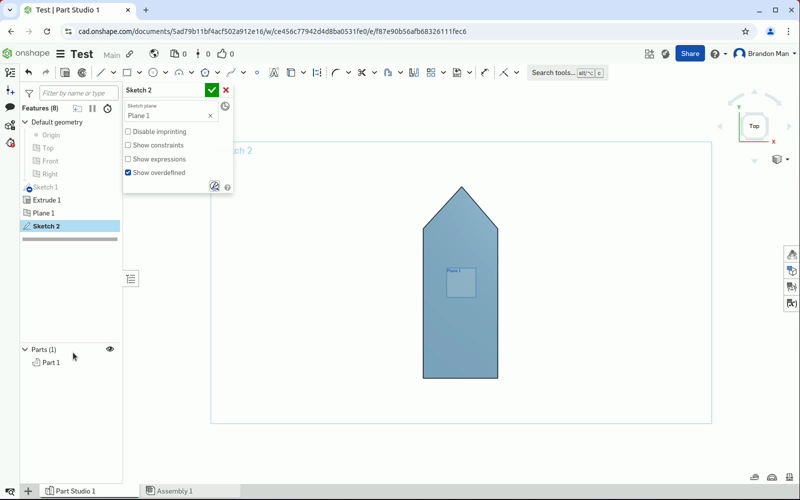
key(y)
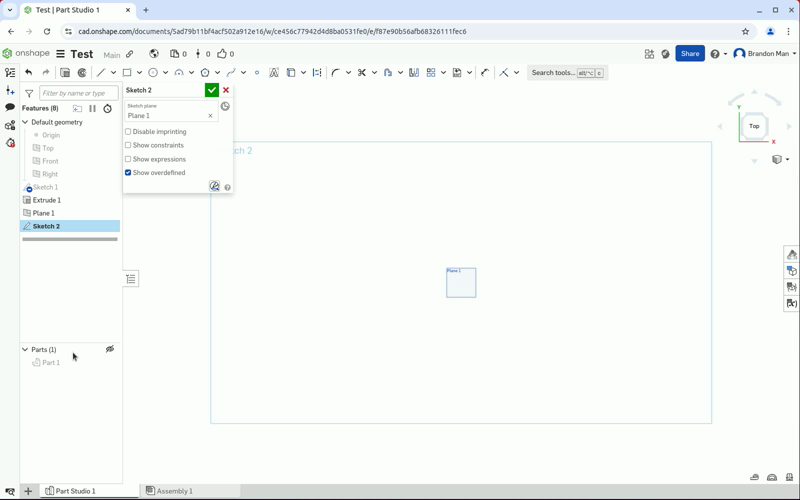
key(l)
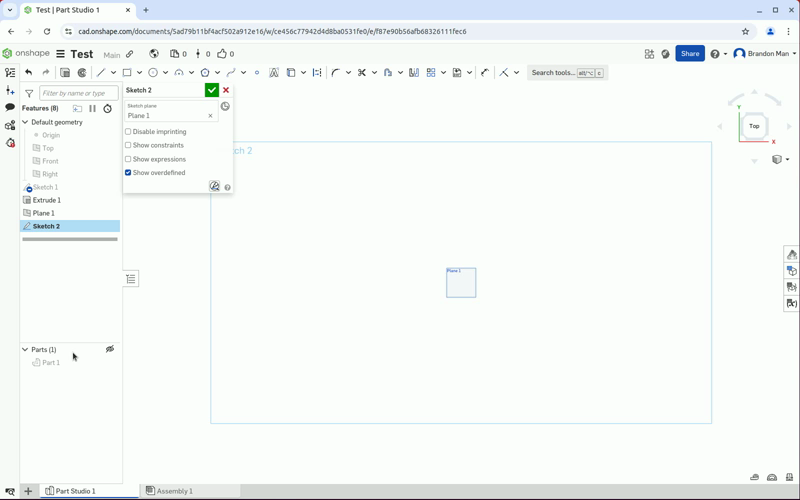
key_down(shift)
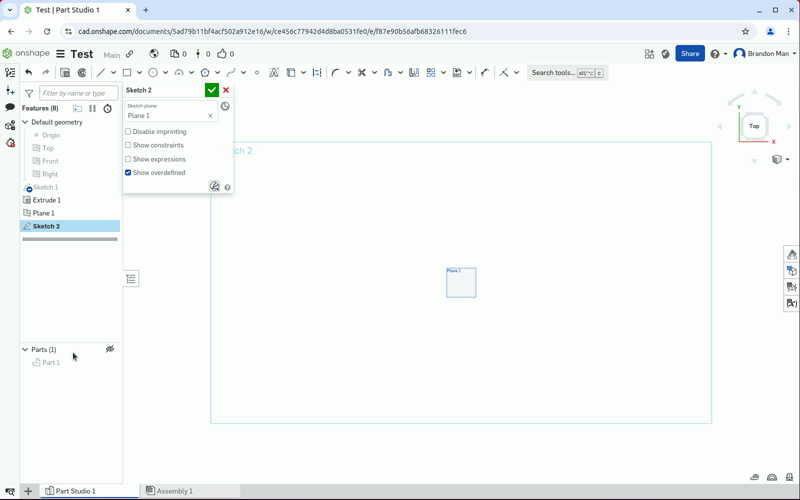
mouse_move(441, 367)
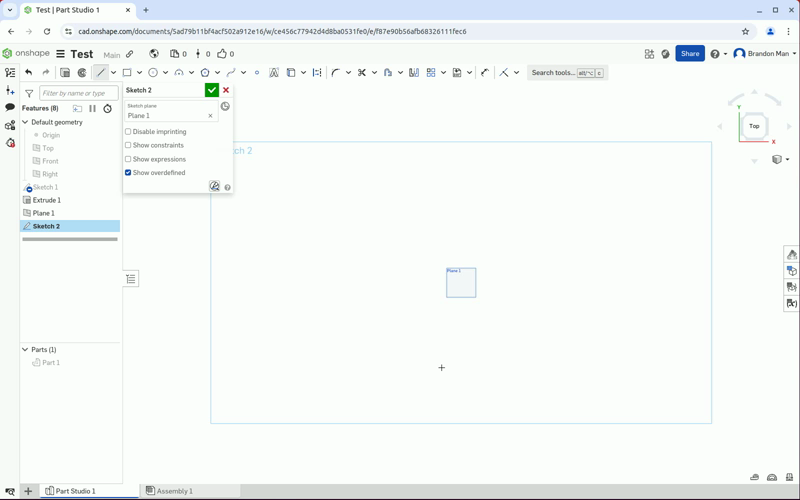
click(441, 367)
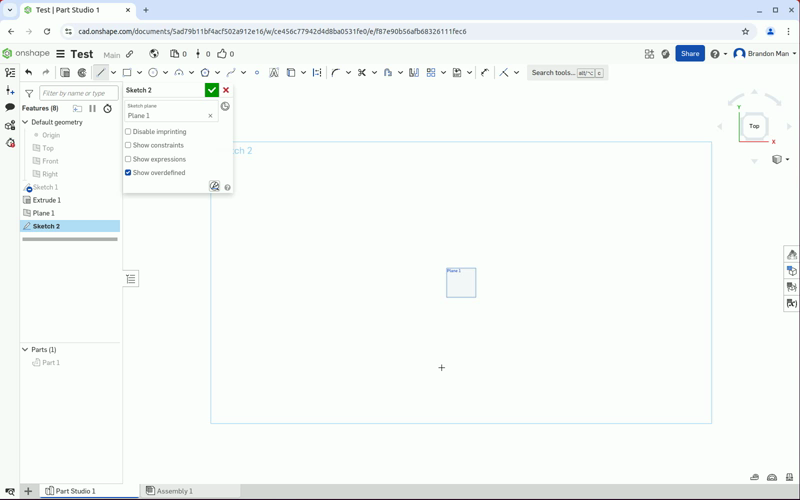
key_up(shift)
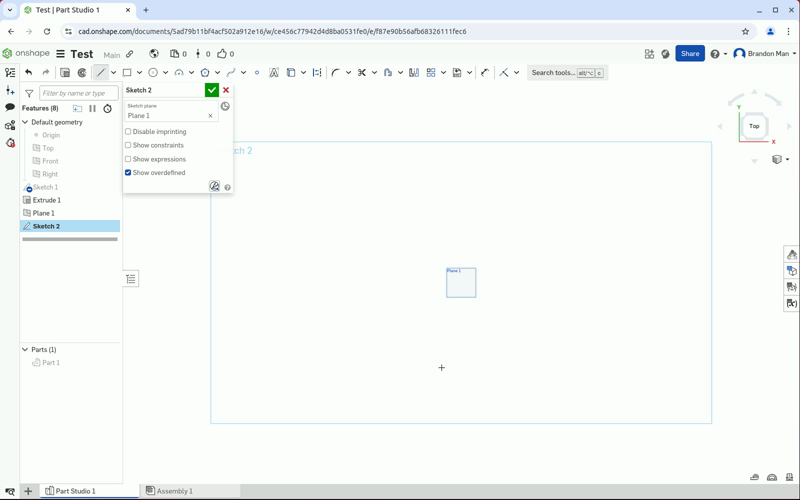
key_down(shift)
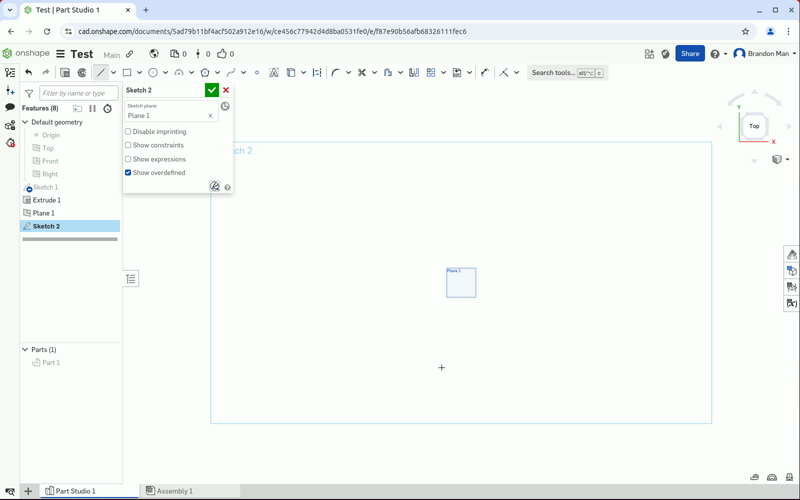
mouse_move(471, 367)
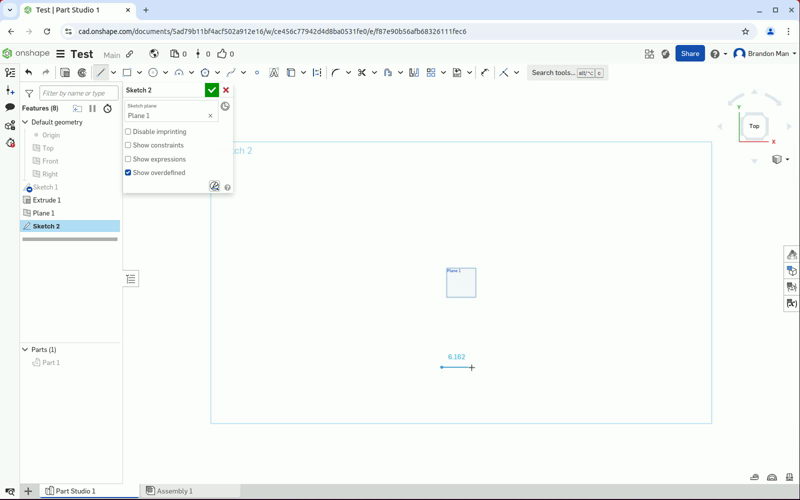
mouse_move(479, 367)
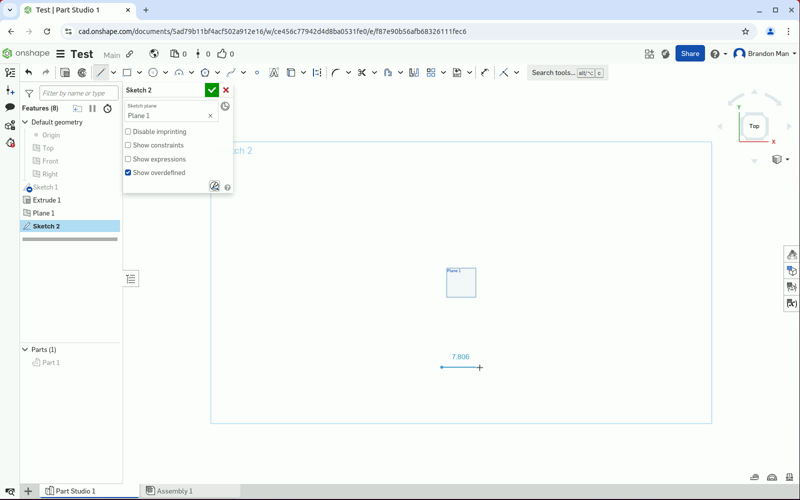
click(479, 367)
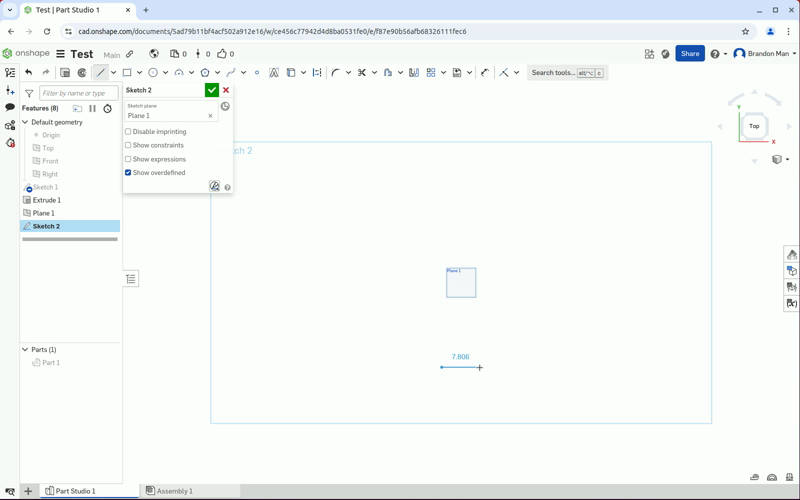
key_up(shift)
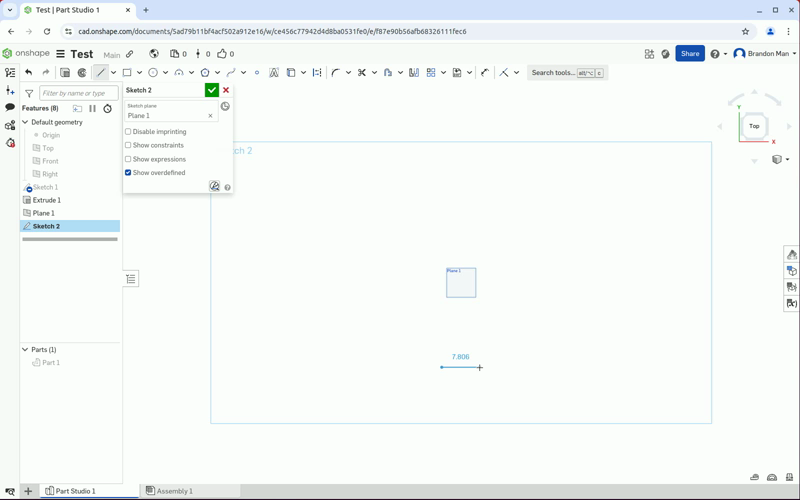
key_down(shift)
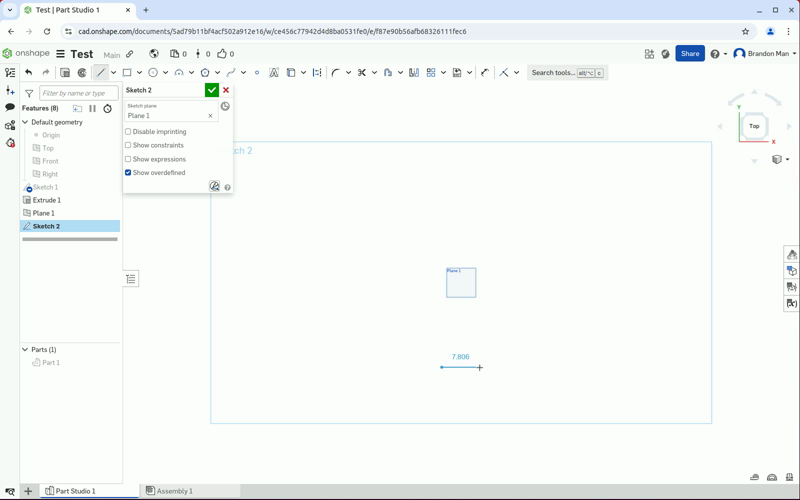
mouse_move(479, 217)
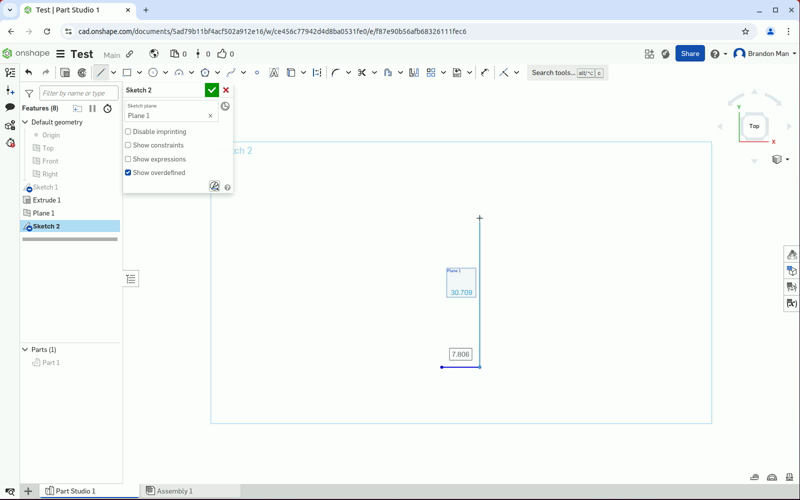
click(479, 217)
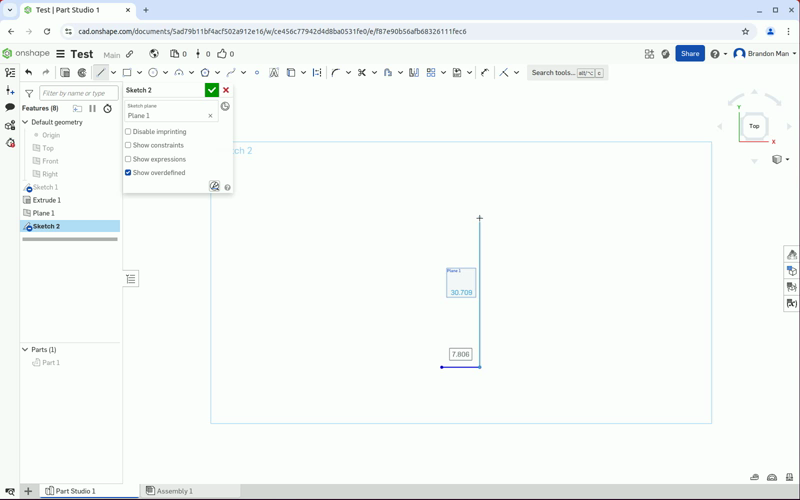
key_up(shift)
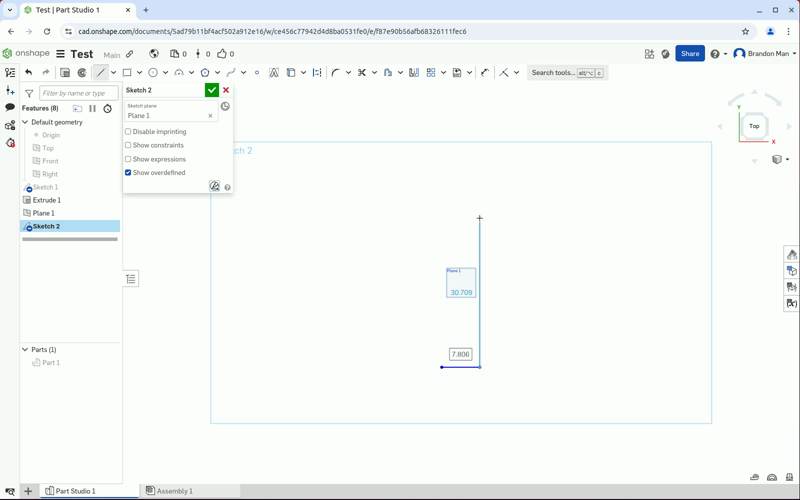
key_down(shift)
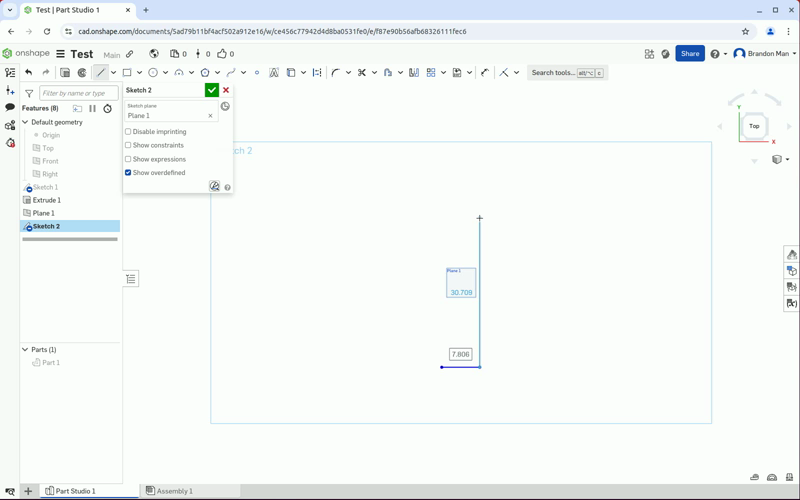
mouse_move(509, 217)
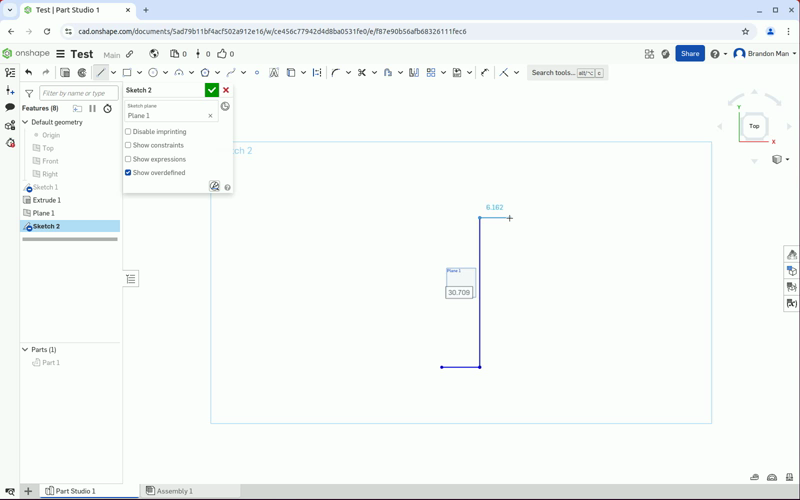
mouse_move(441, 217)
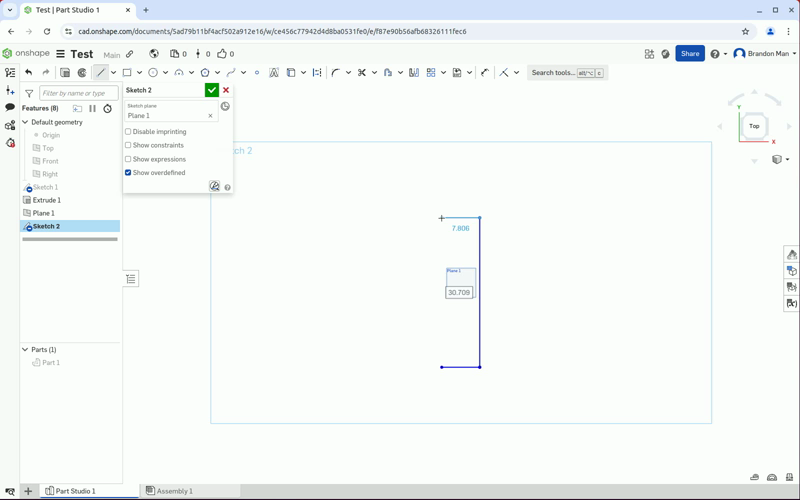
click(441, 217)
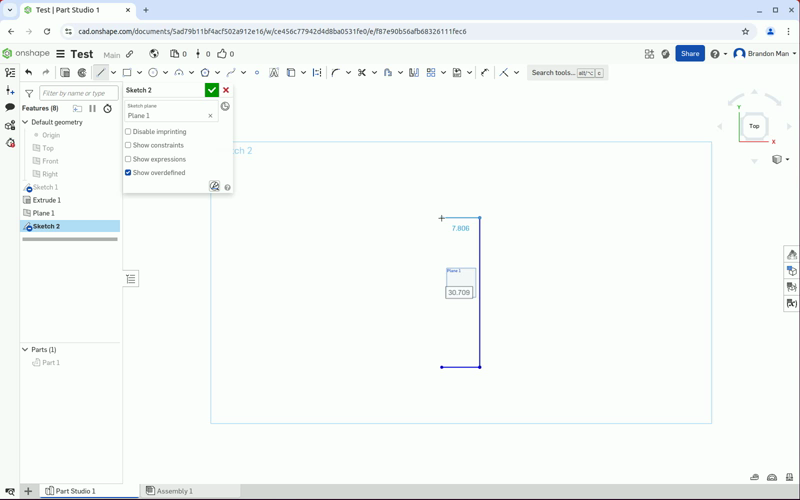
key_up(shift)
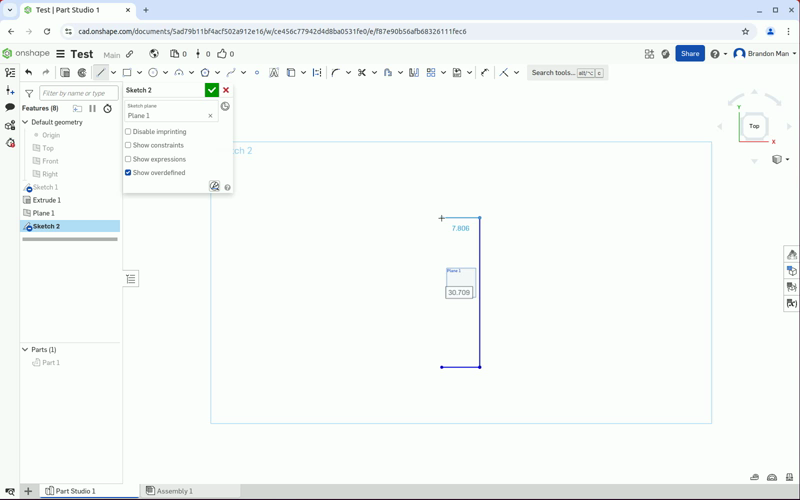
key_down(shift)
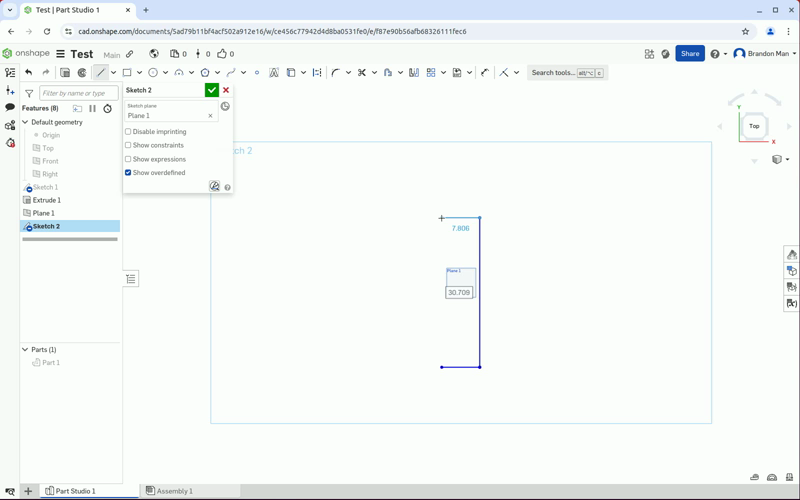
mouse_move(441, 367)
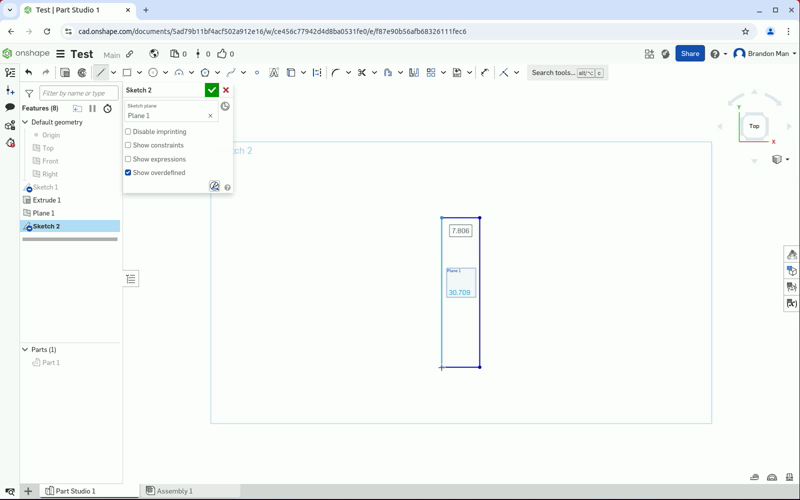
key_up(shift)
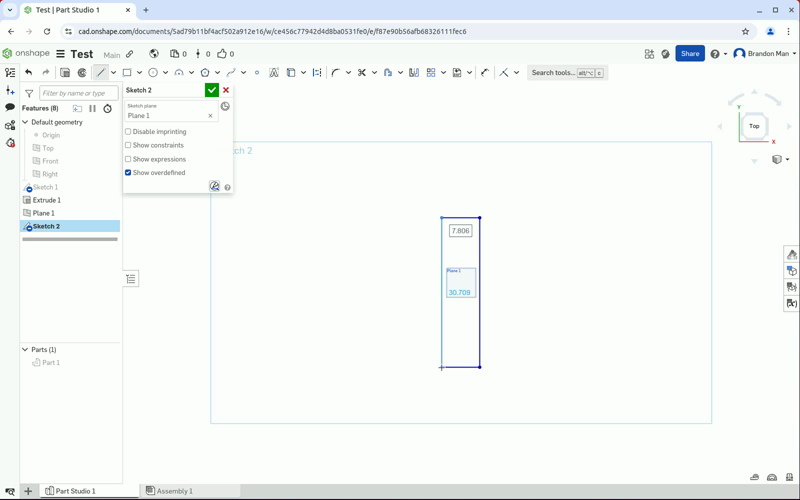
click(441, 367)
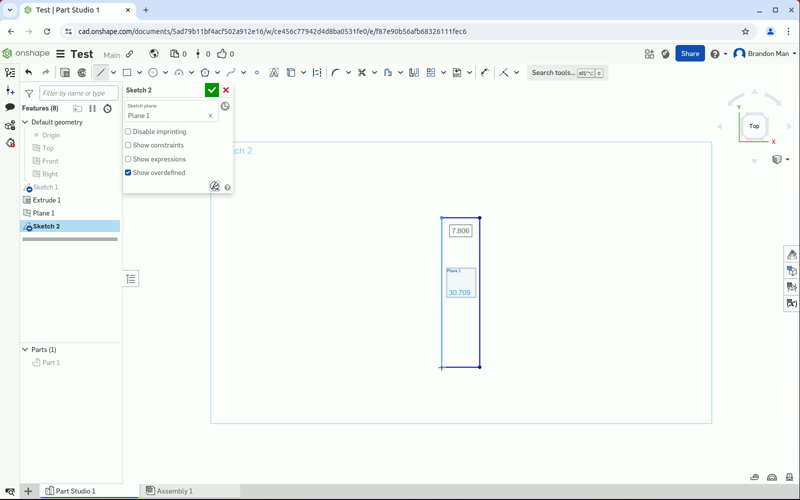
key(esc)
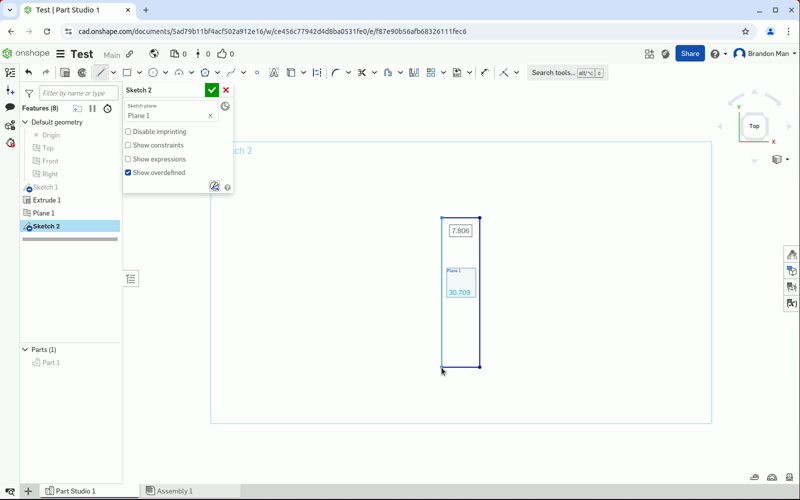
mouse_move(468, 265)
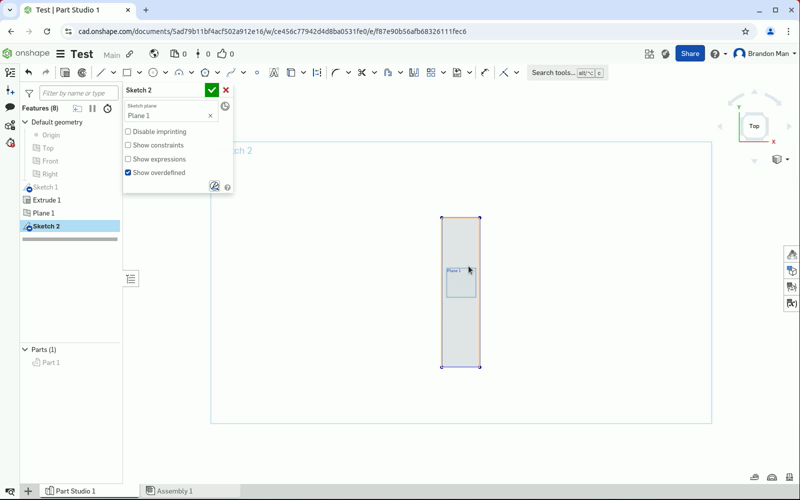
click(468, 265)
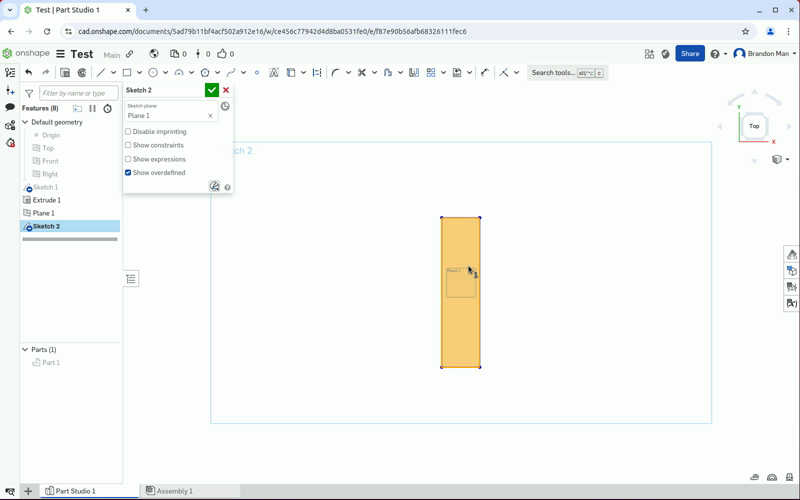
mouse_move(73, 352)
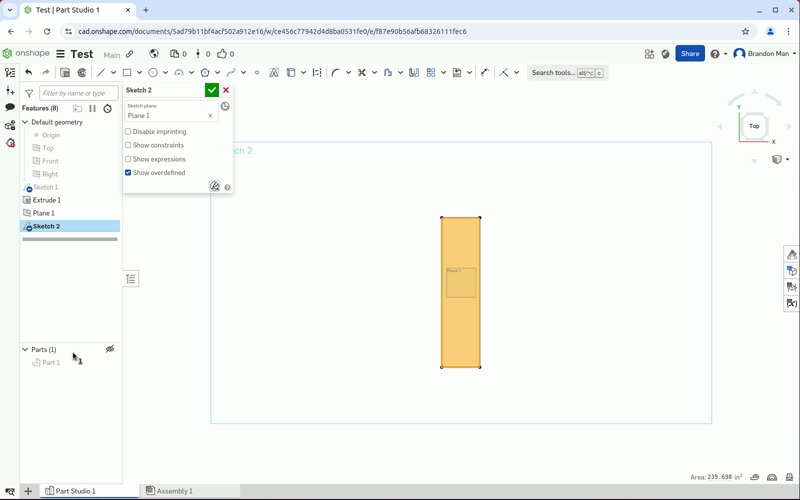
key(shift+y)
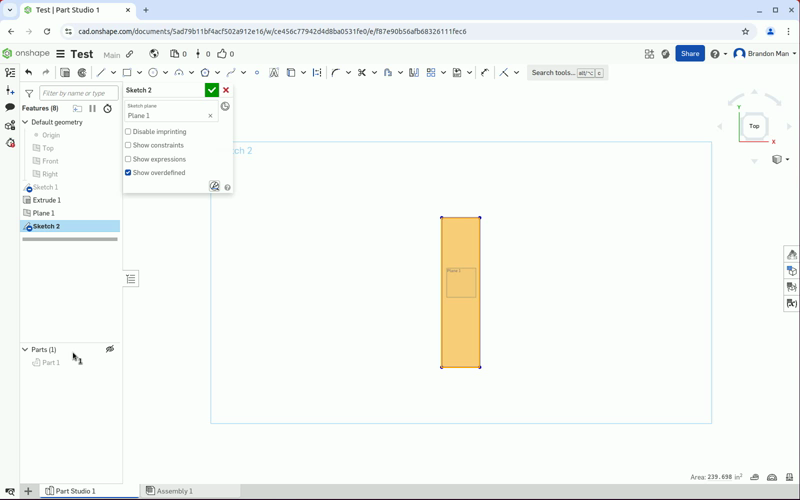
key(shift+e)
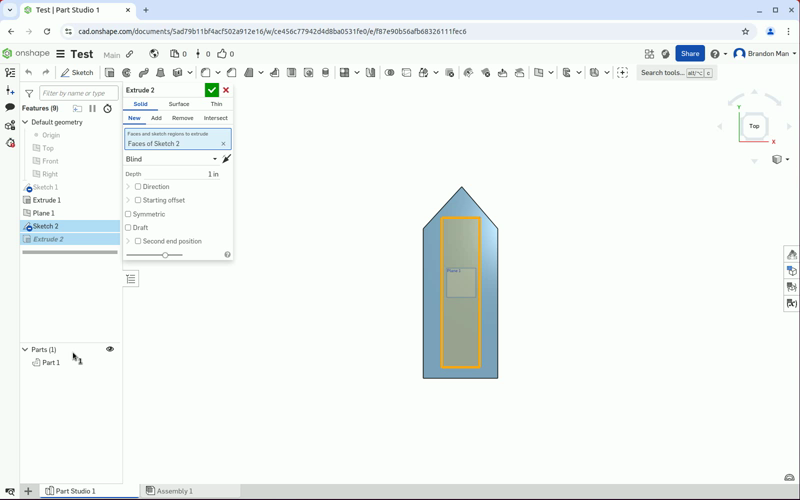
mouse_move(143, 106)
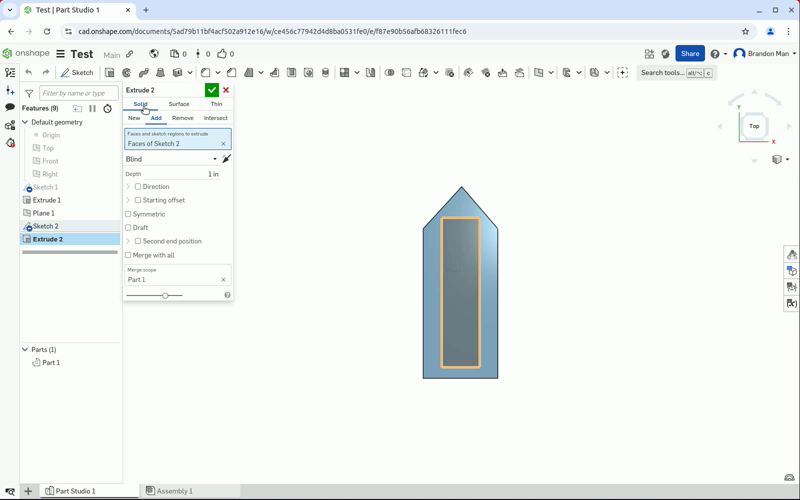
click(143, 106)
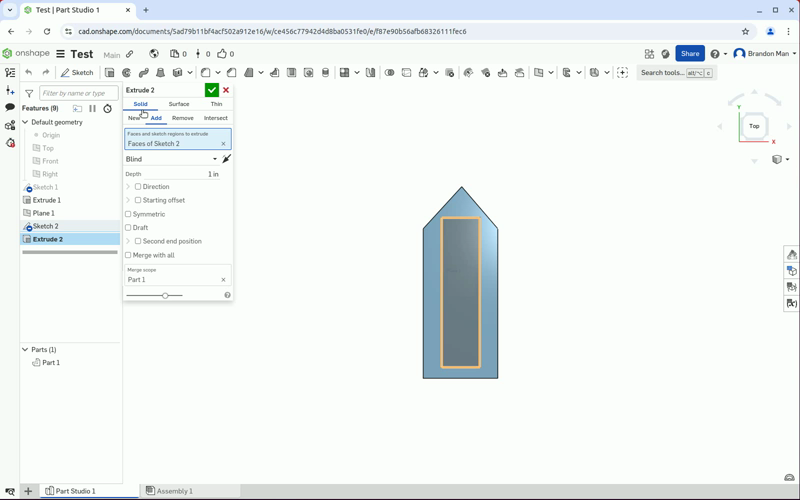
mouse_move(137, 120)
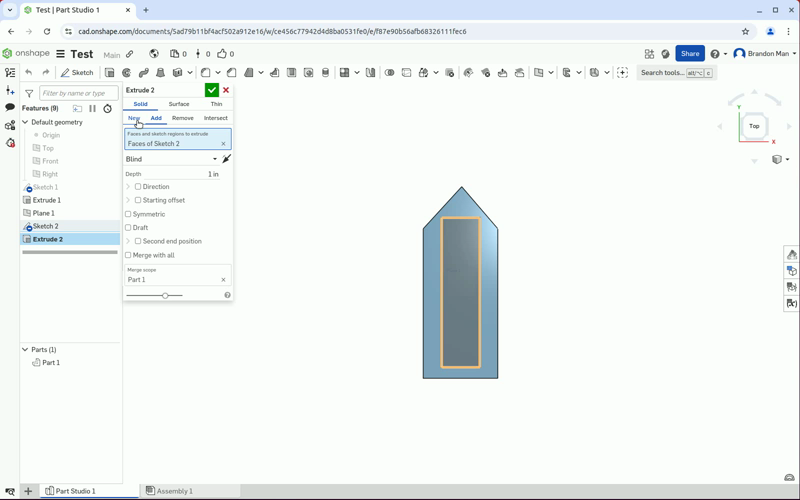
click(137, 120)
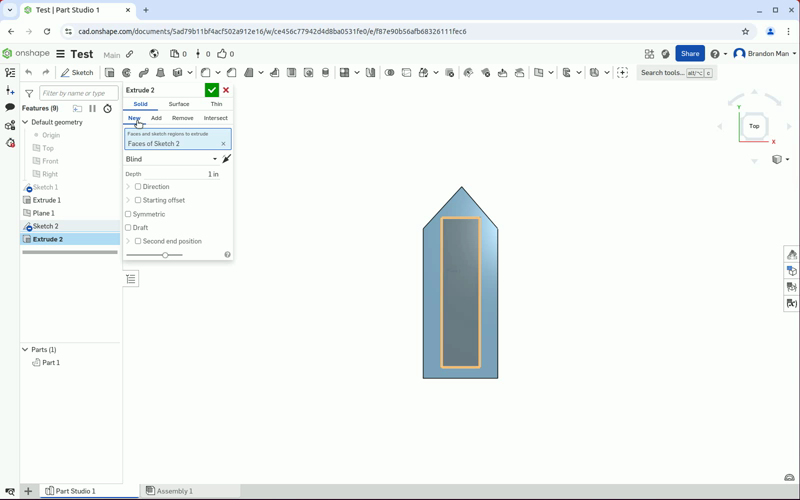
key(tab, 4)
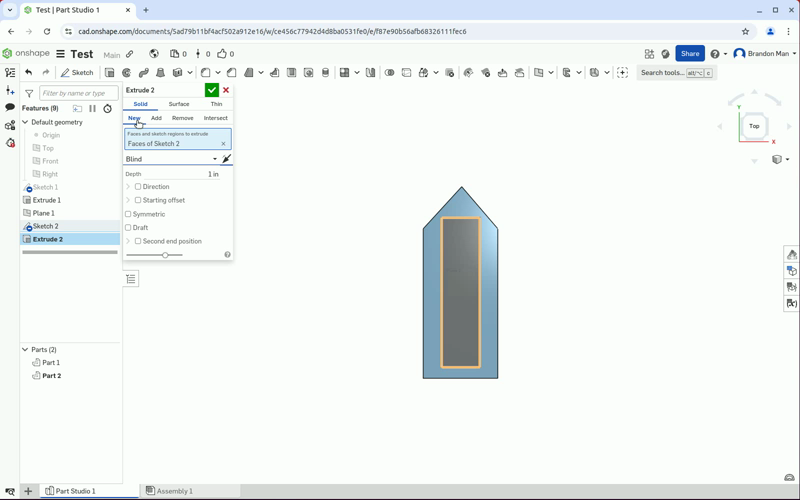
text(7.703)
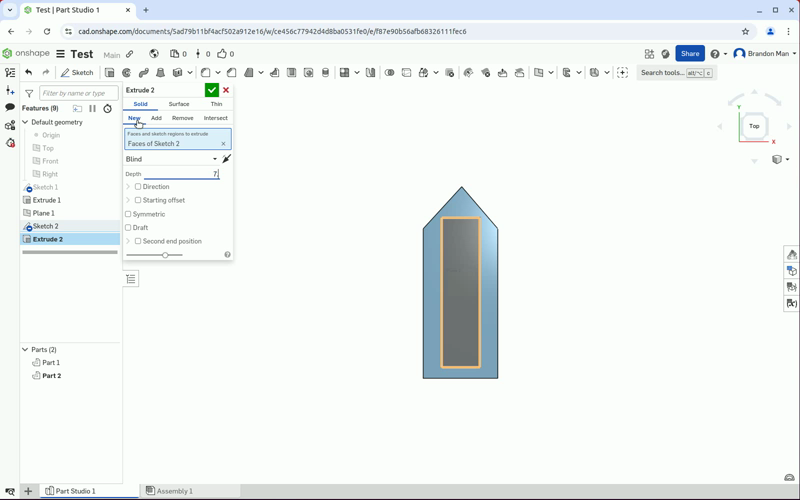
key(enter)
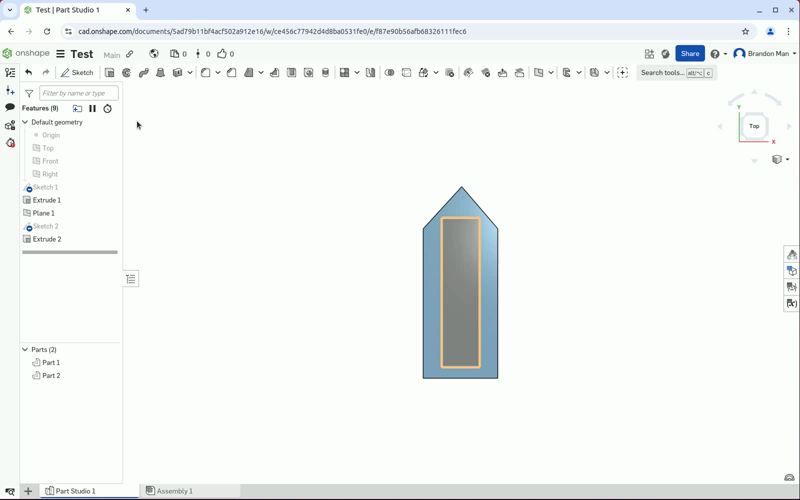
key(shift+h)
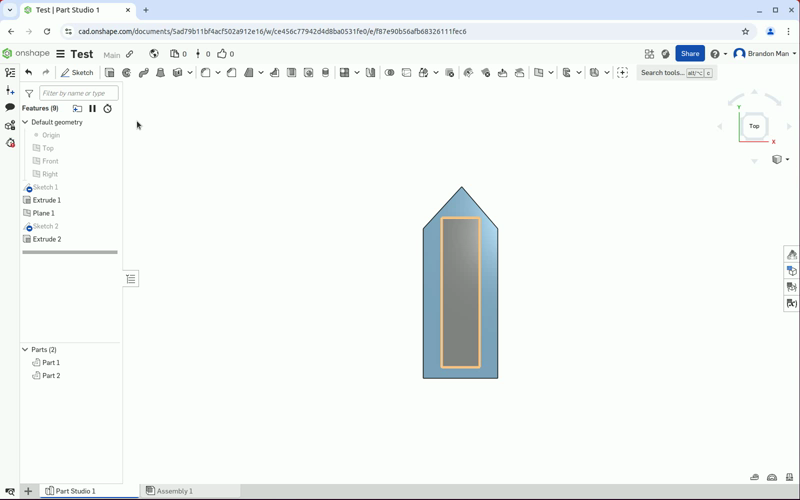
key(shift+h)
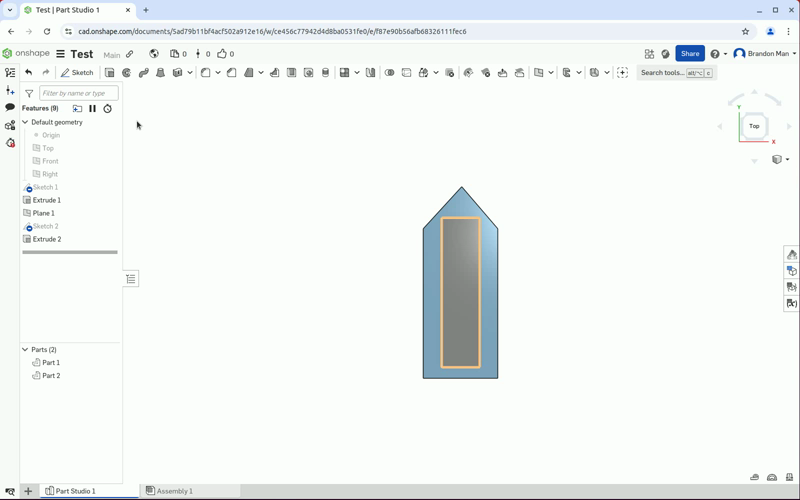
key(shift+7)
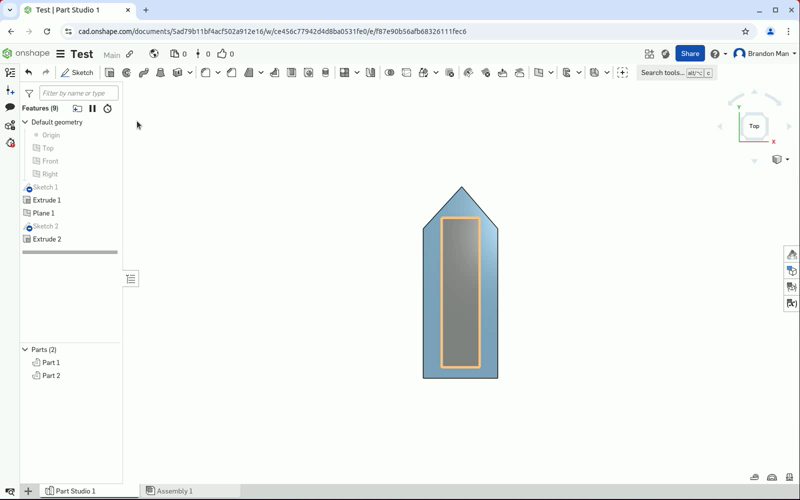
key(up, 3)
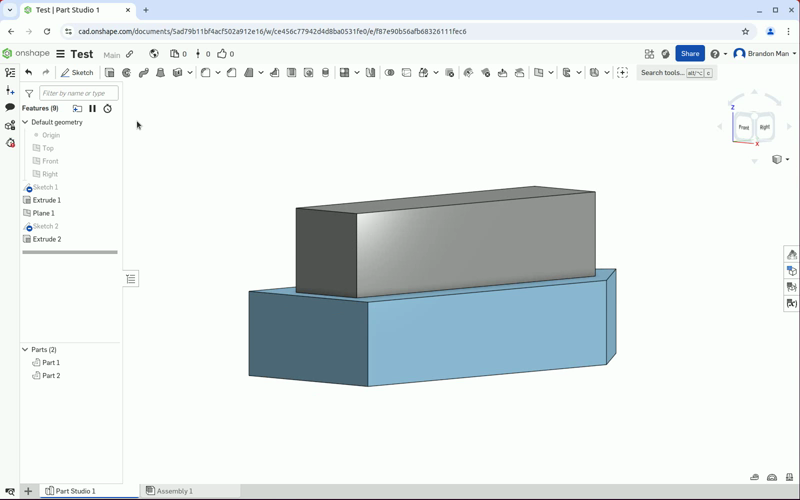
key(left, 3)
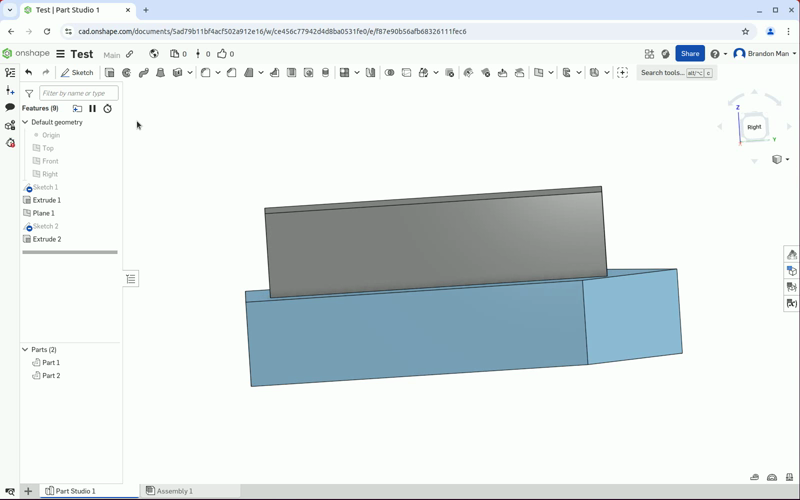
key(right, 3)
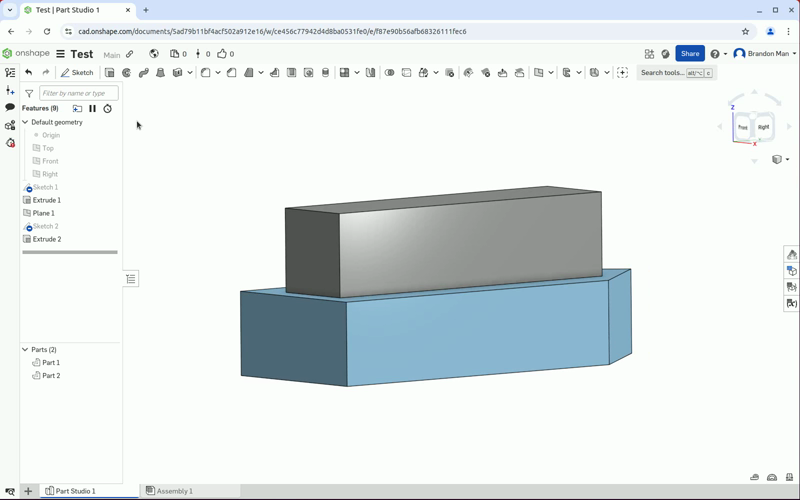
key(down, 3)
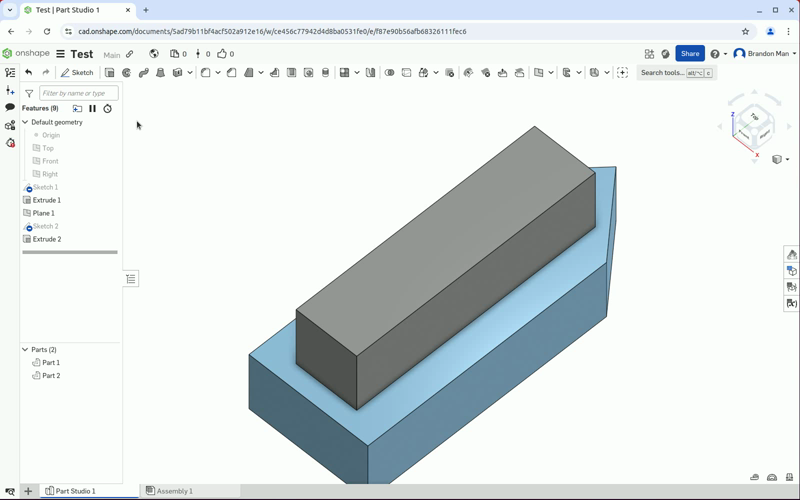
mouse_move(73, 189)
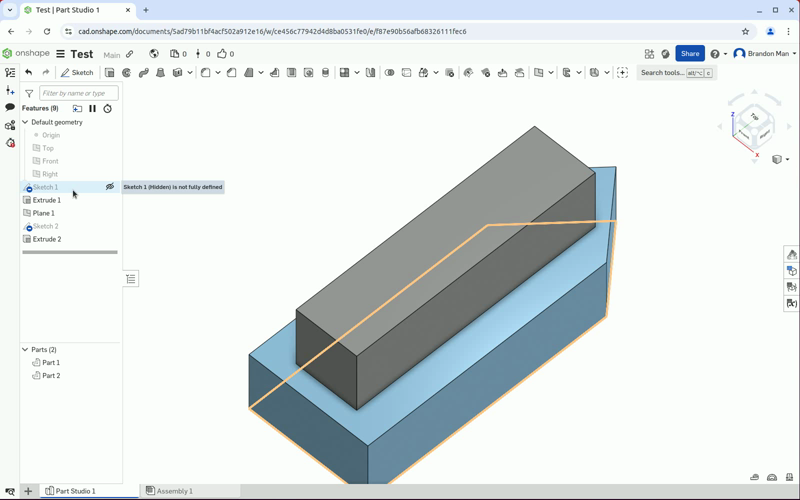
click(73, 189)